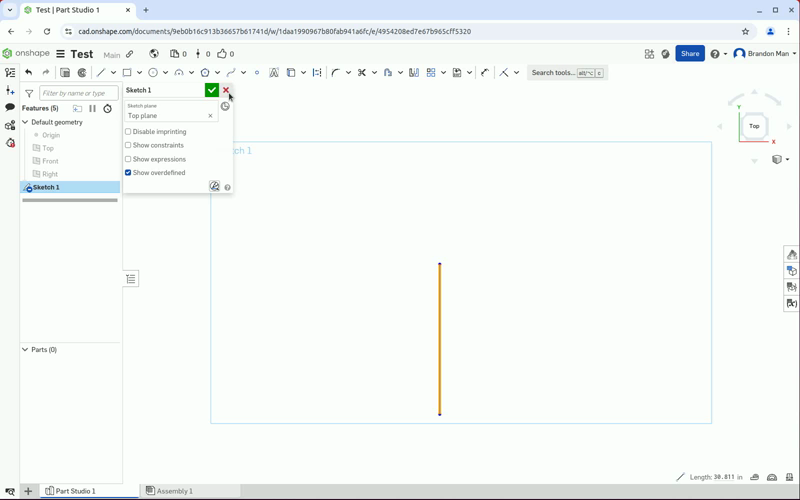
key(shift+h)
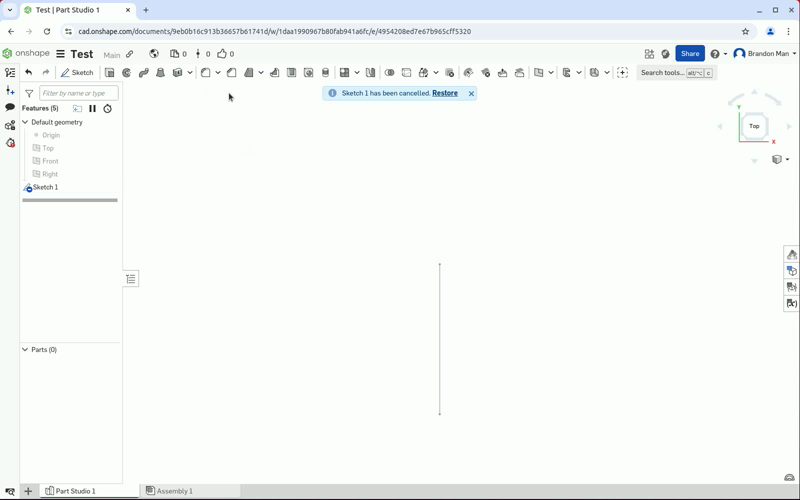
key(shift+s)
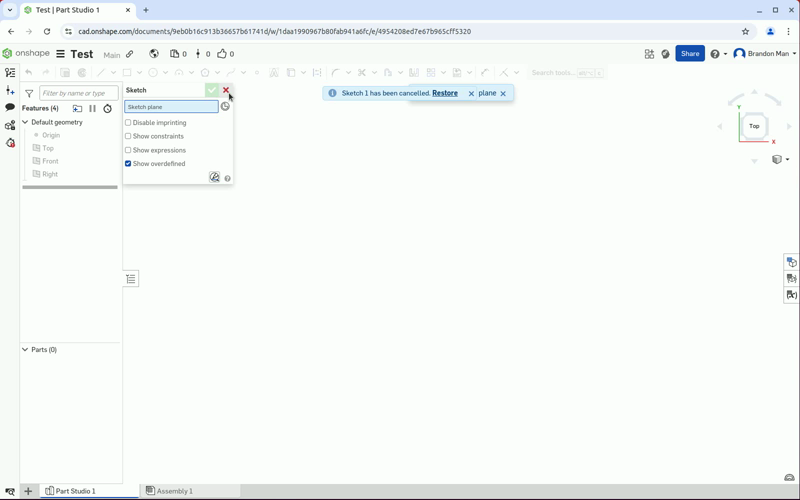
mouse_move(73, 150)
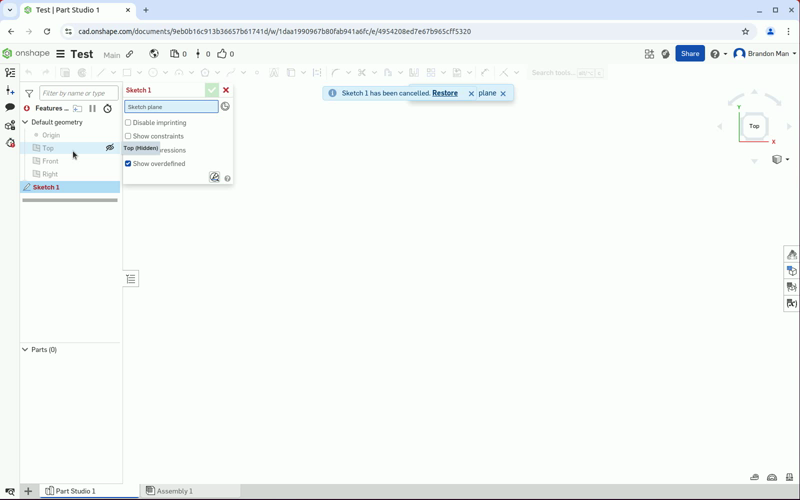
click(73, 150)
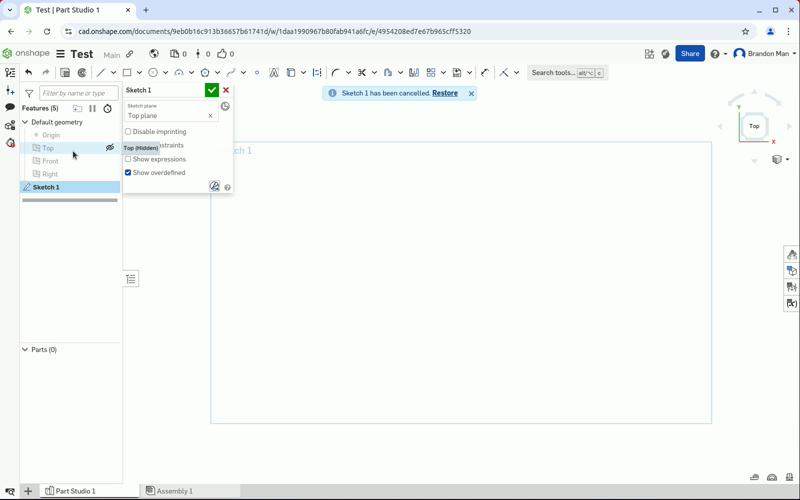
mouse_move(73, 352)
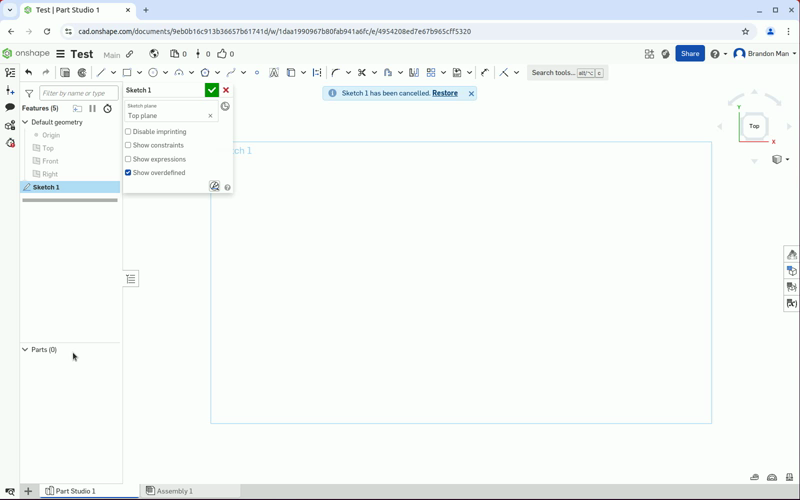
key(y)
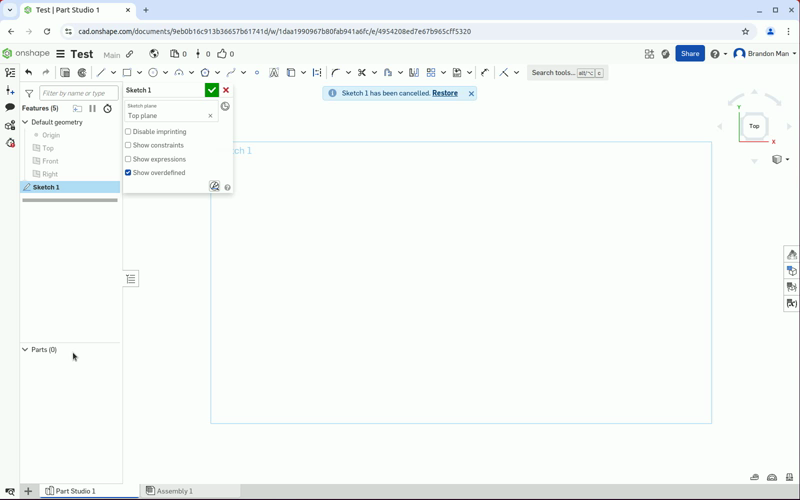
key(l)
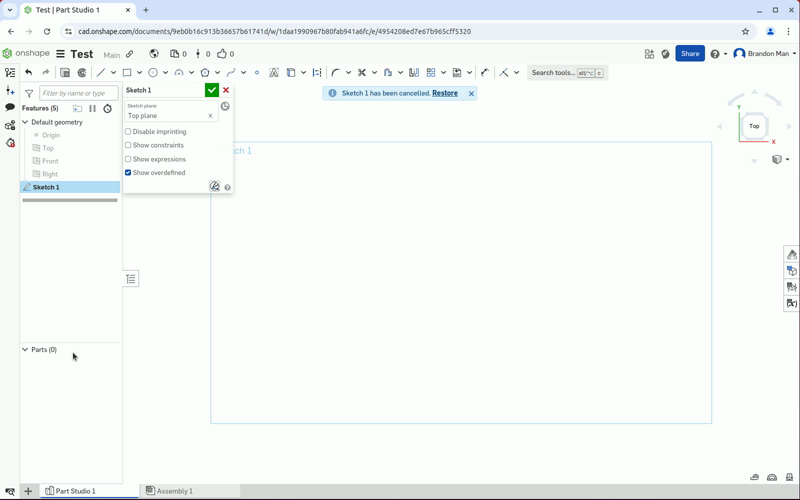
key_down(shift)
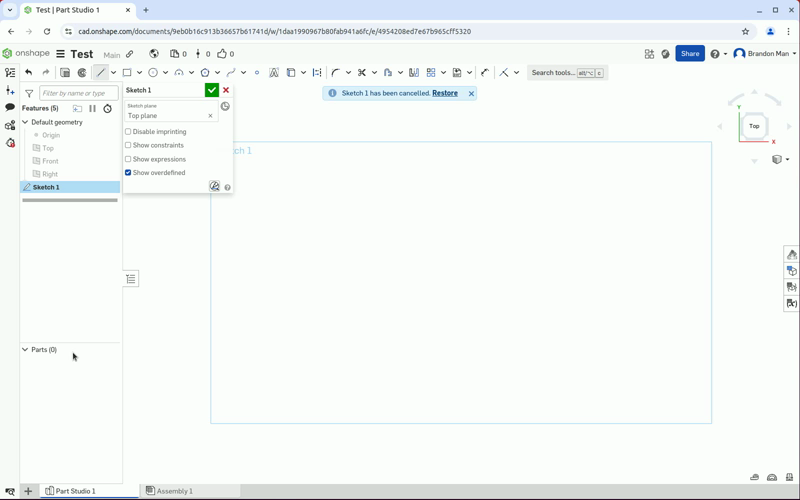
mouse_move(399, 343)
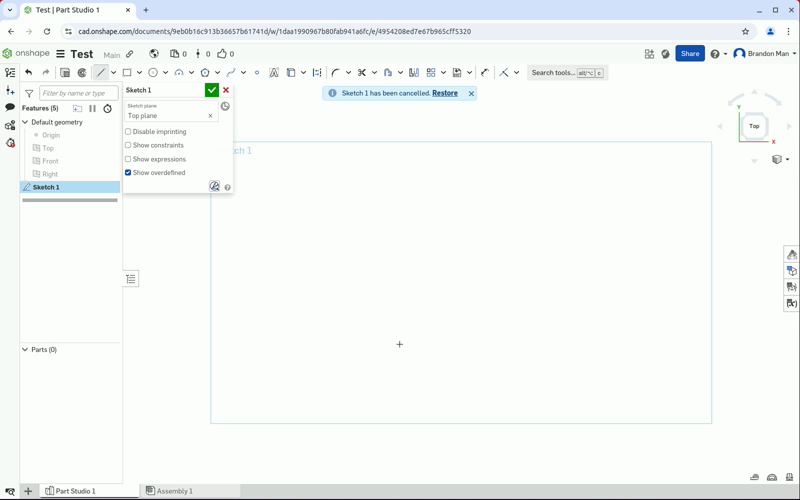
click(399, 343)
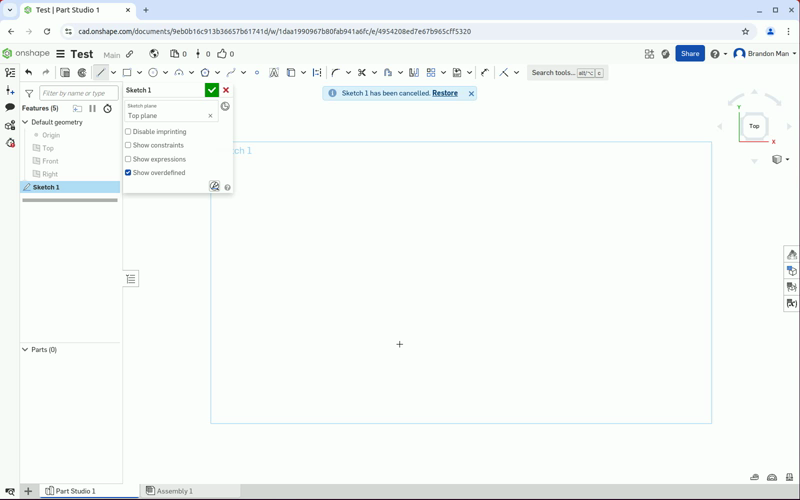
key_up(shift)
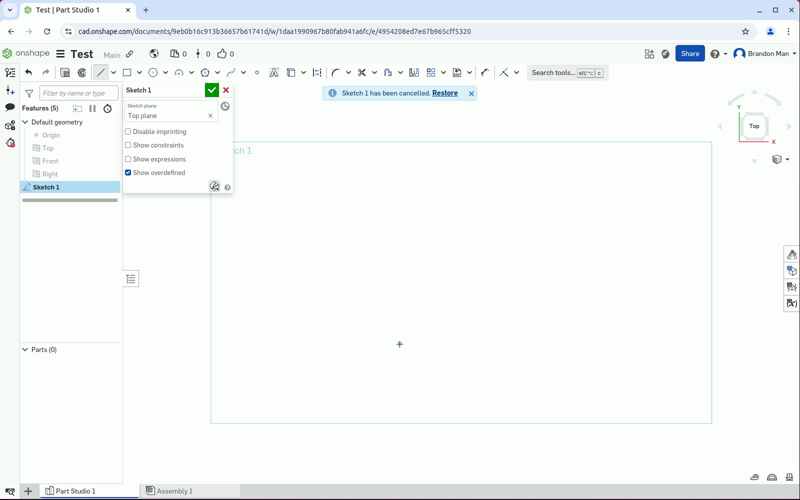
key_down(shift)
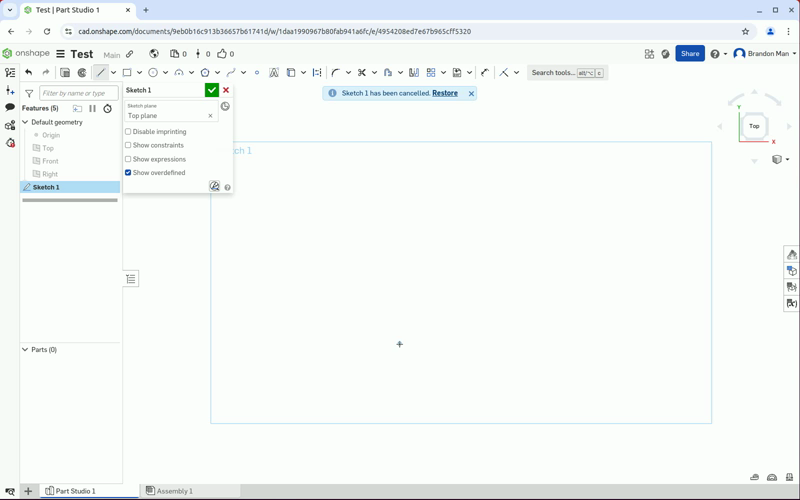
mouse_move(521, 343)
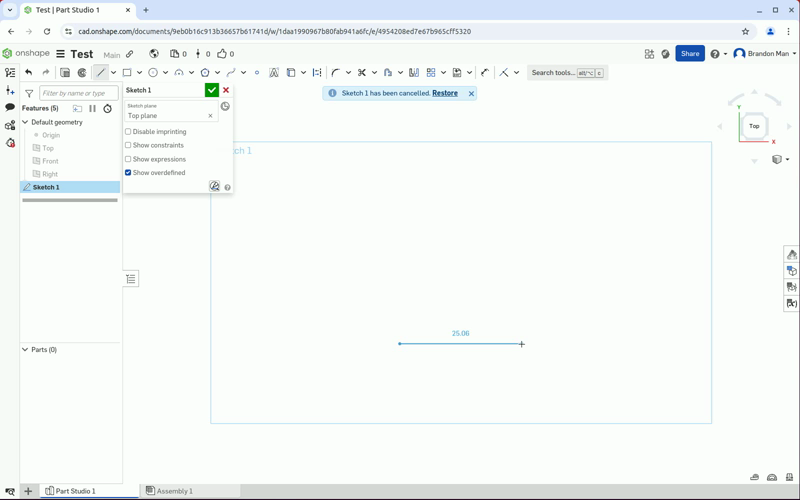
click(521, 343)
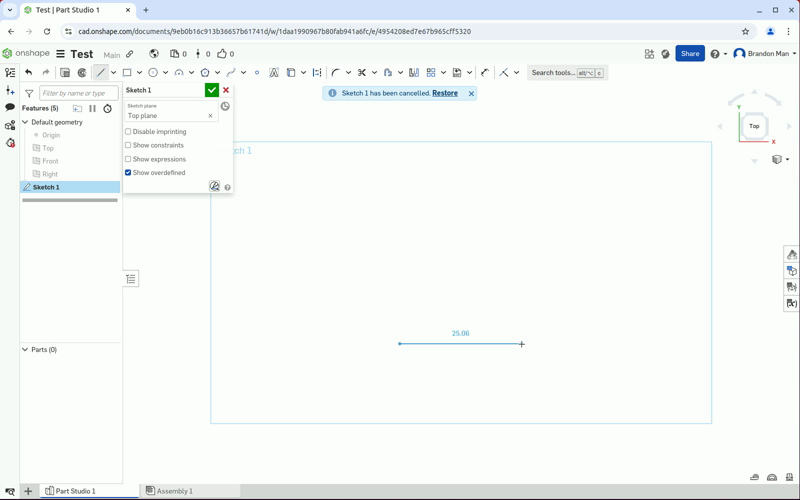
key_up(shift)
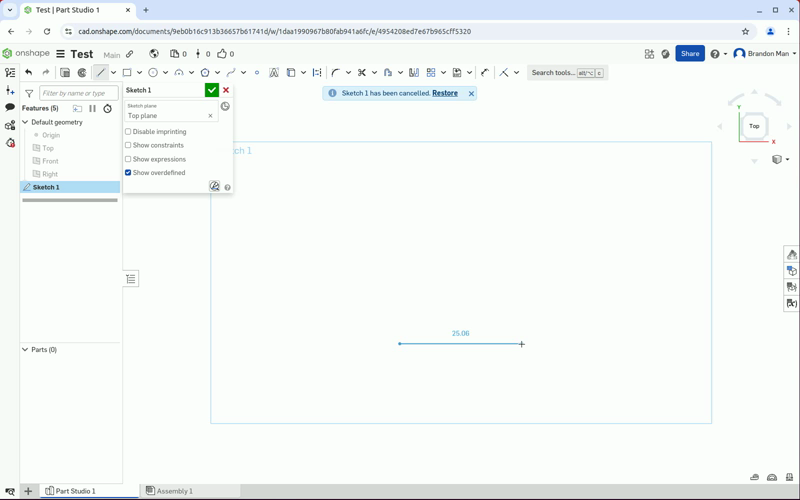
key_down(shift)
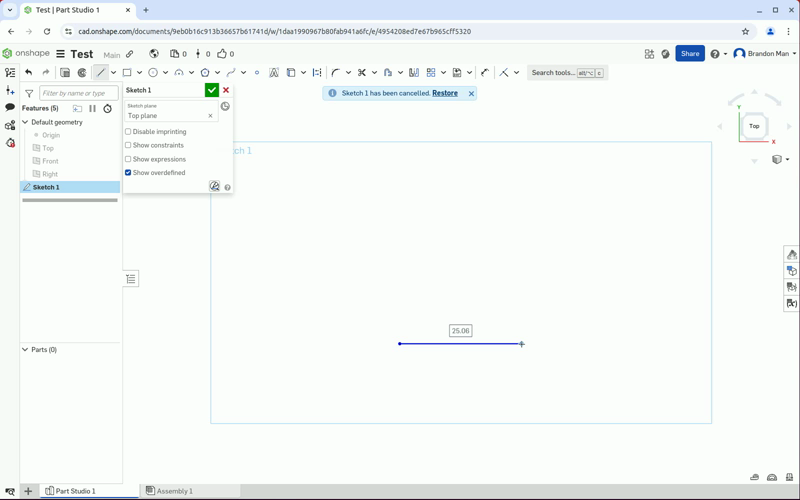
mouse_move(521, 222)
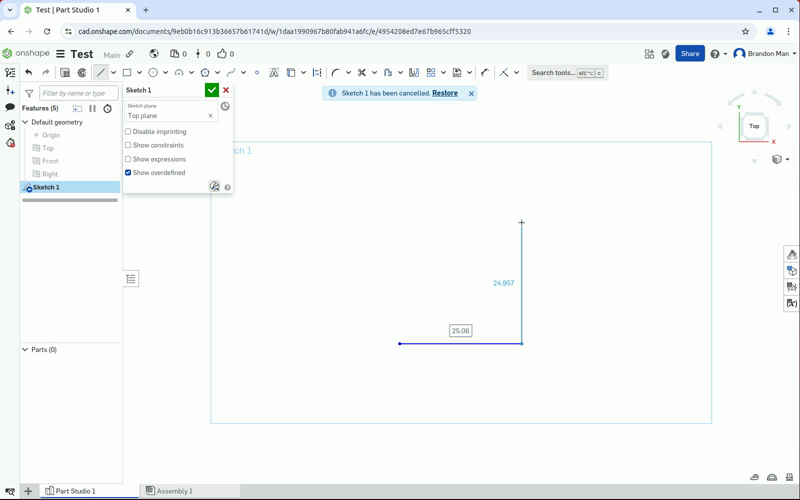
click(521, 222)
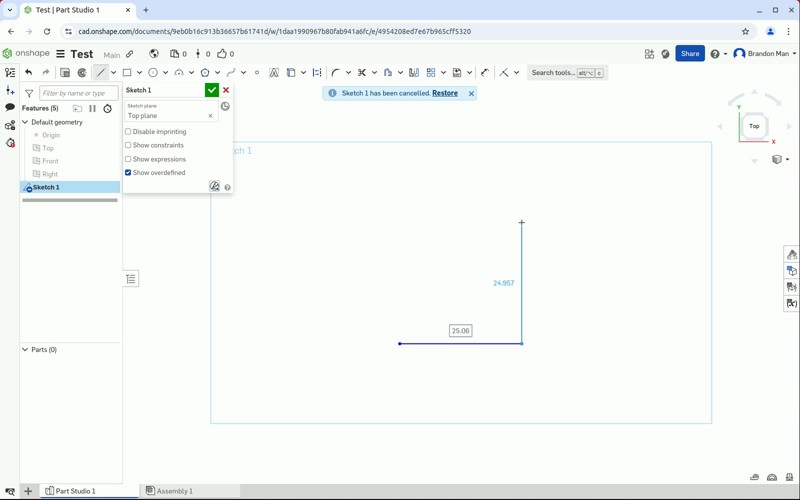
key_up(shift)
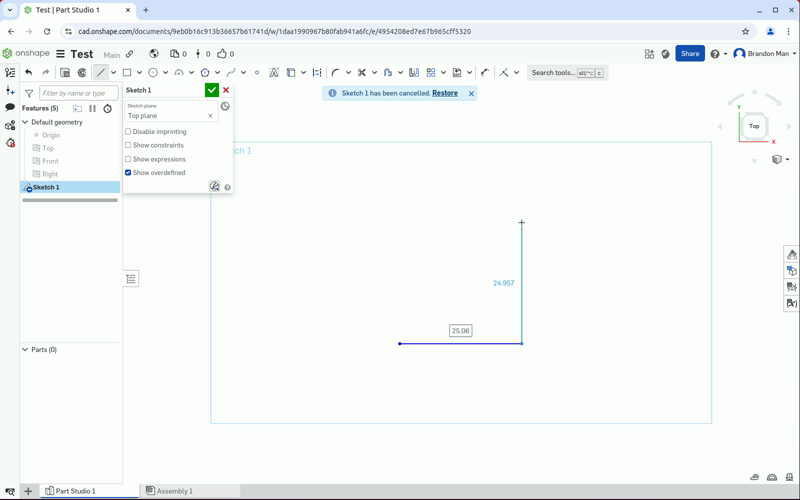
key_down(shift)
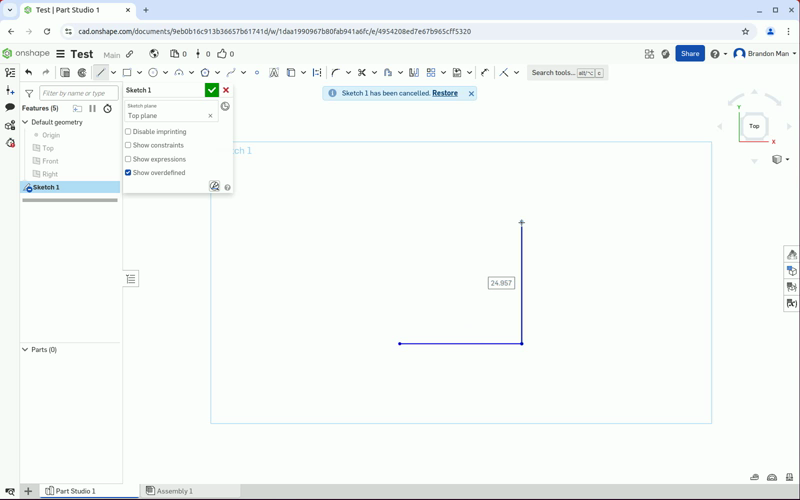
mouse_move(399, 222)
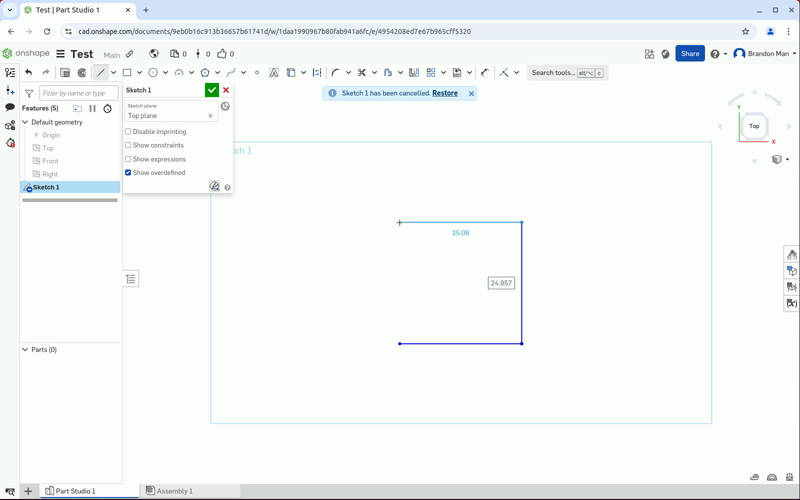
click(399, 222)
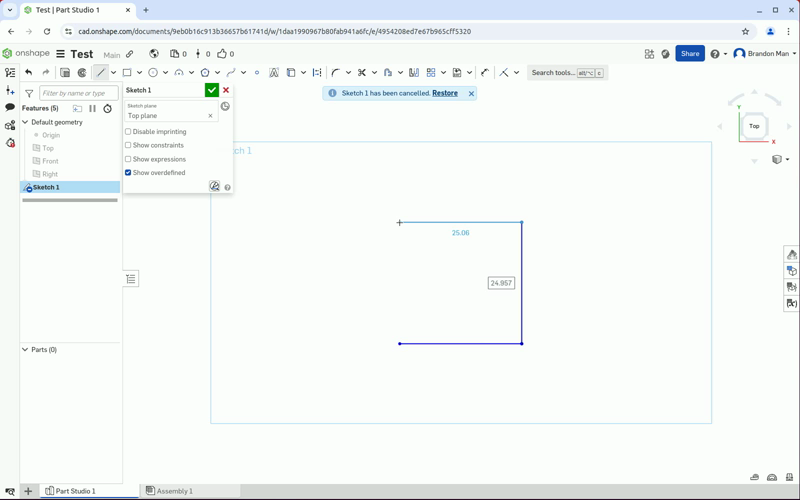
key_up(shift)
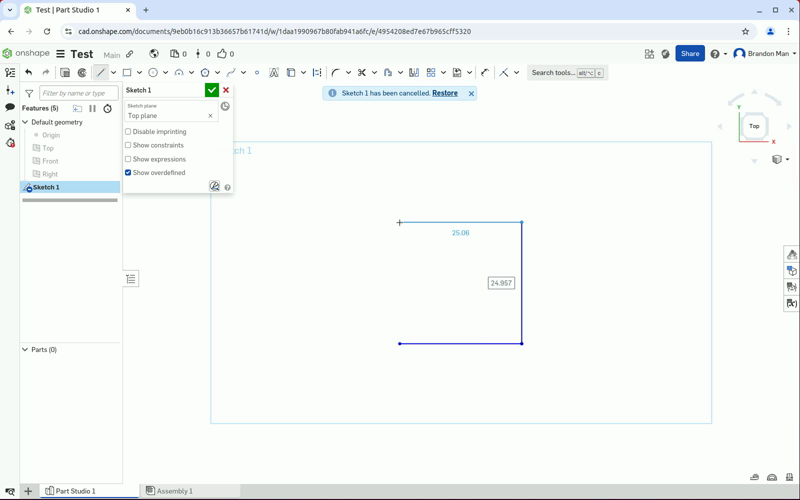
key_down(shift)
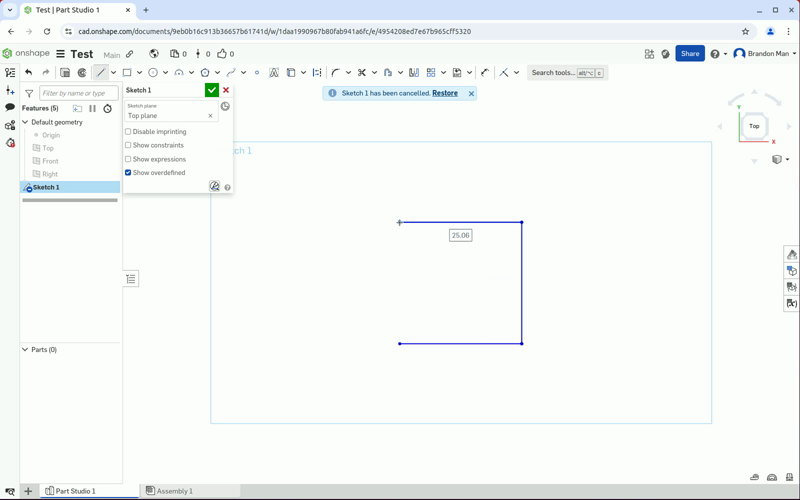
mouse_move(399, 343)
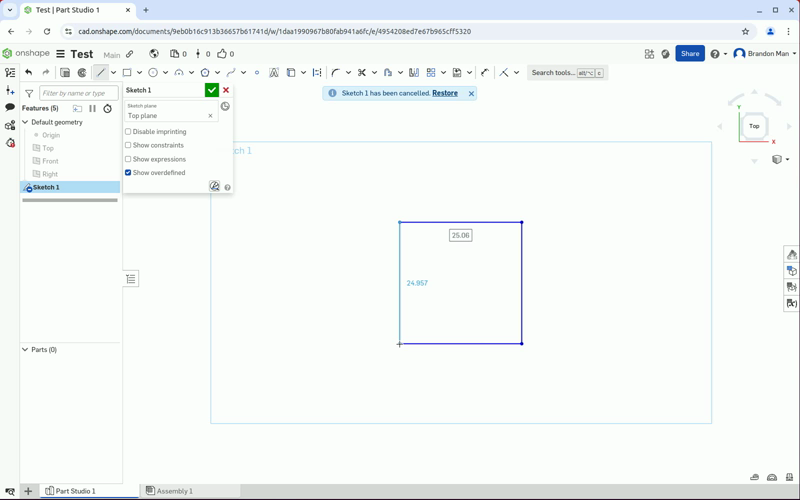
key_up(shift)
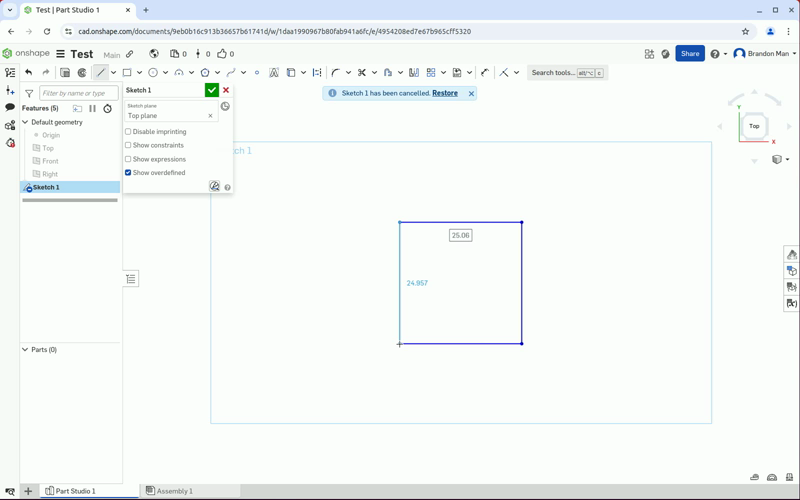
click(399, 343)
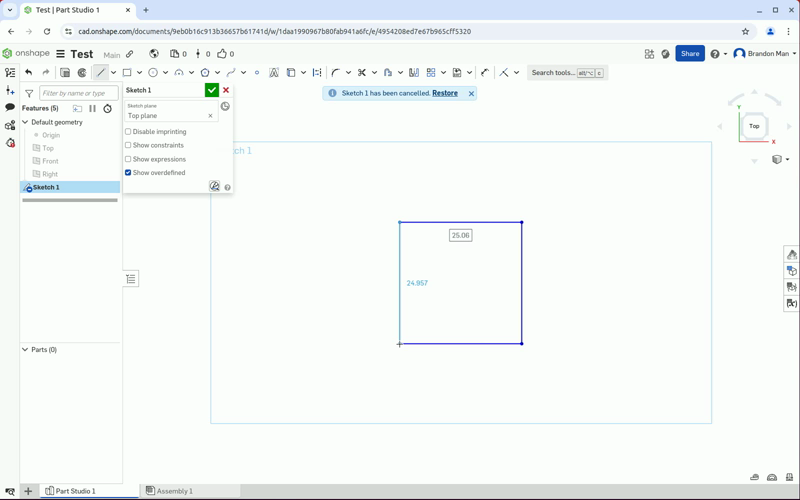
key(esc)
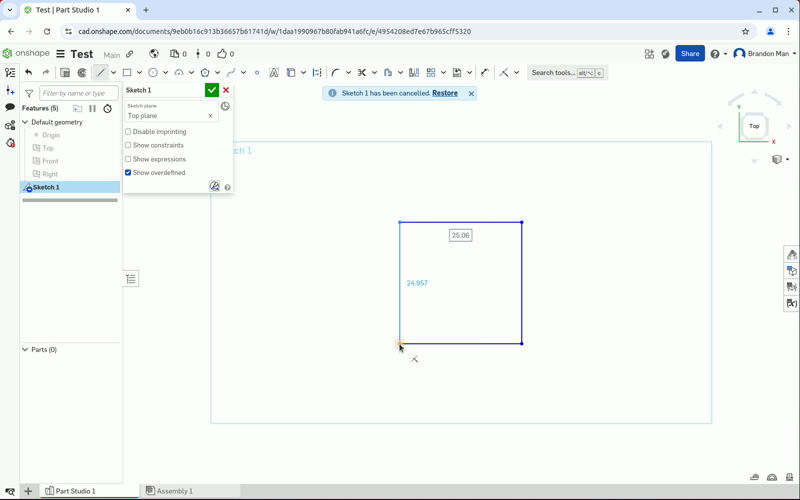
mouse_move(434, 309)
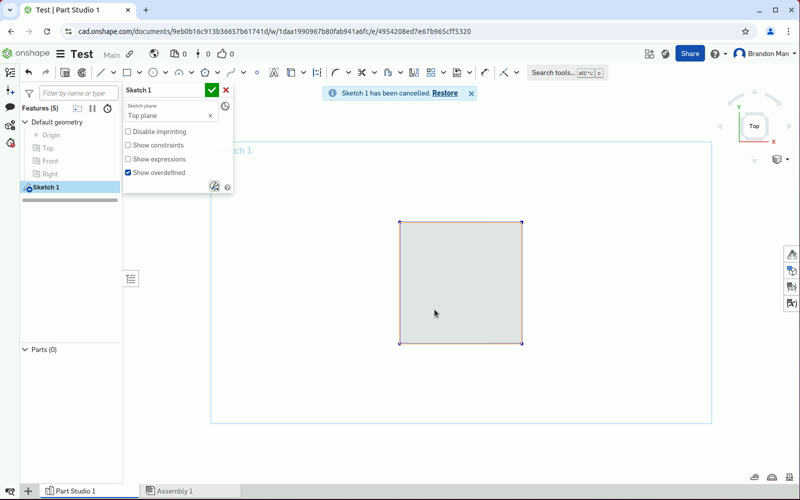
click(434, 309)
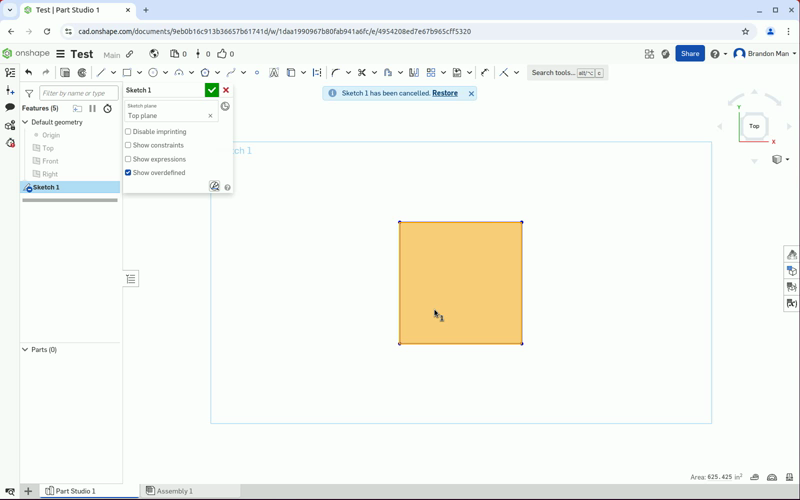
mouse_move(73, 352)
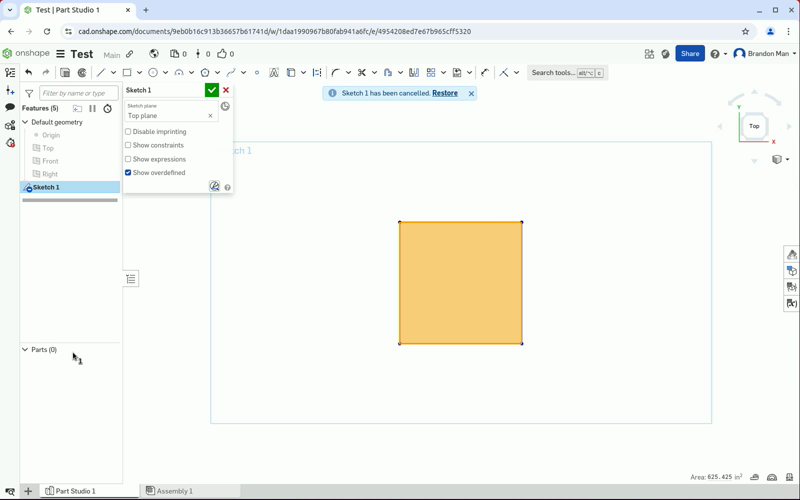
key(shift+y)
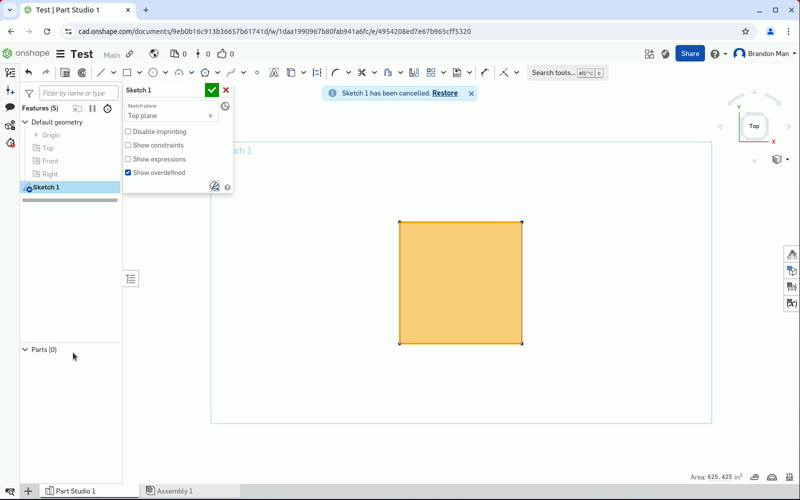
key(shift+e)
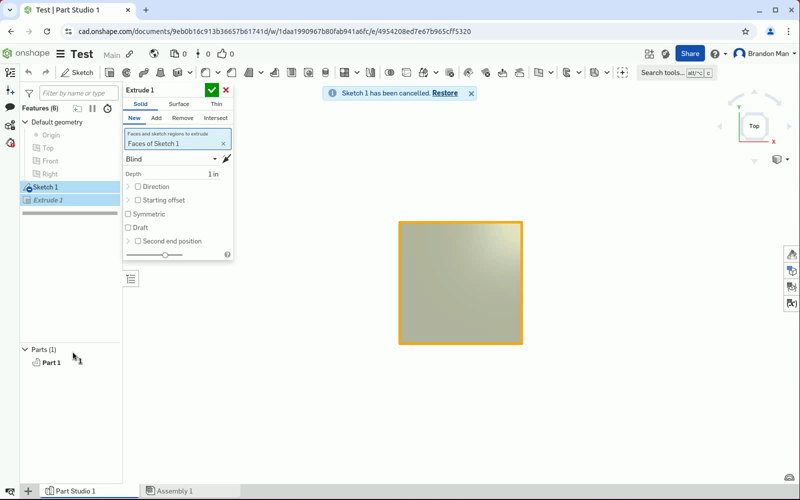
mouse_move(143, 106)
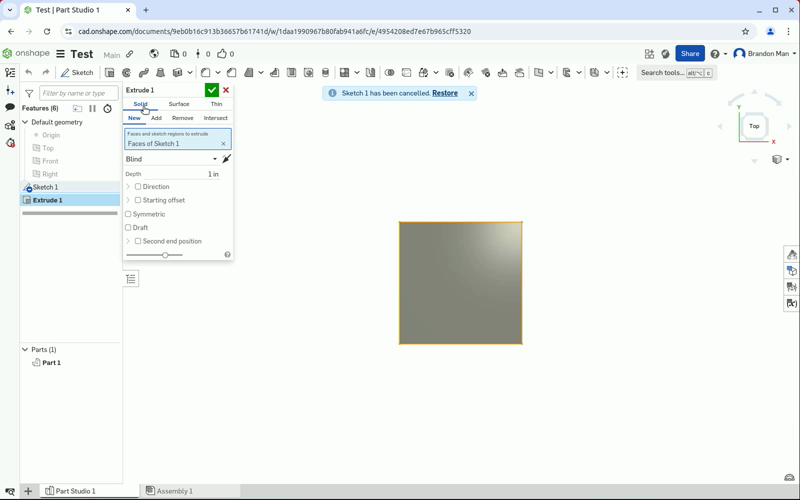
click(143, 106)
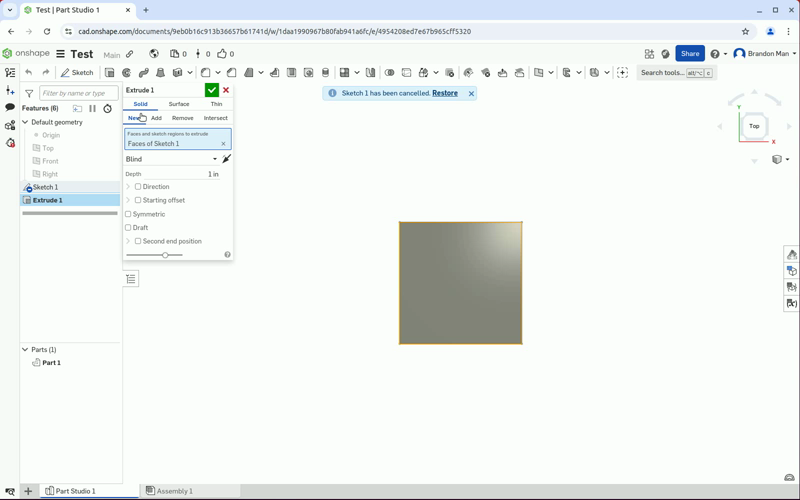
mouse_move(137, 120)
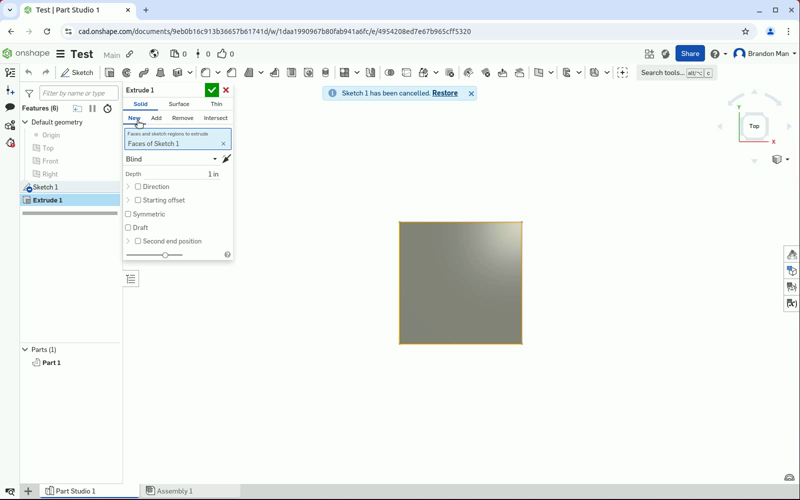
click(137, 120)
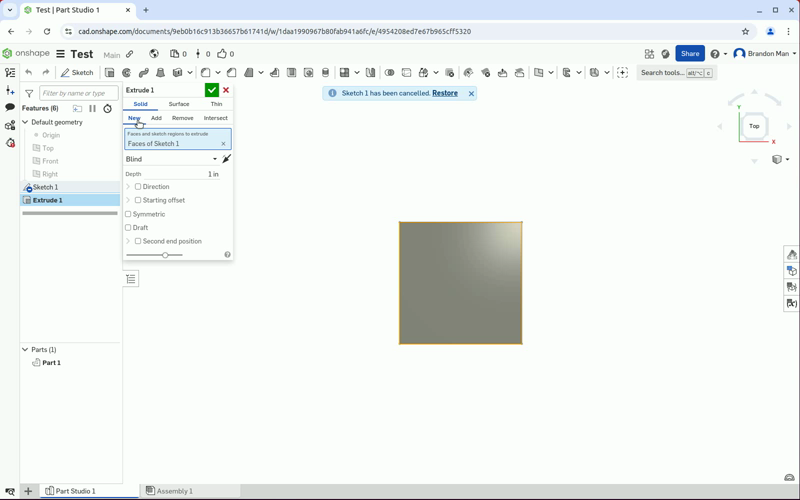
key(tab, 4)
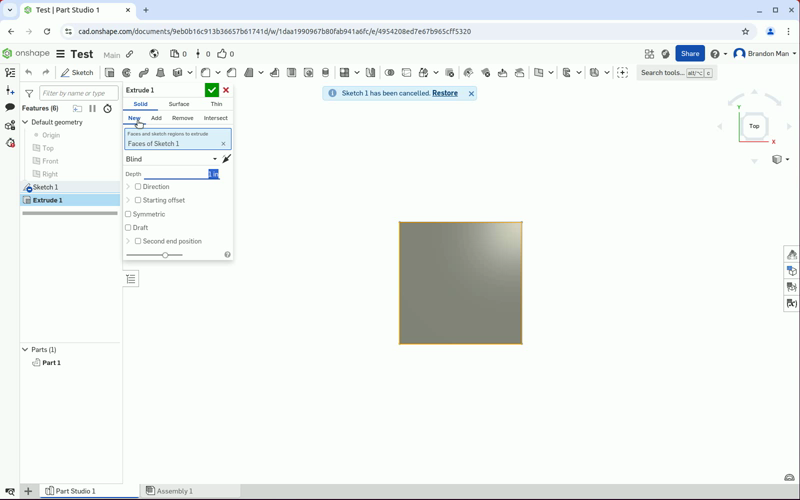
text(23.108)
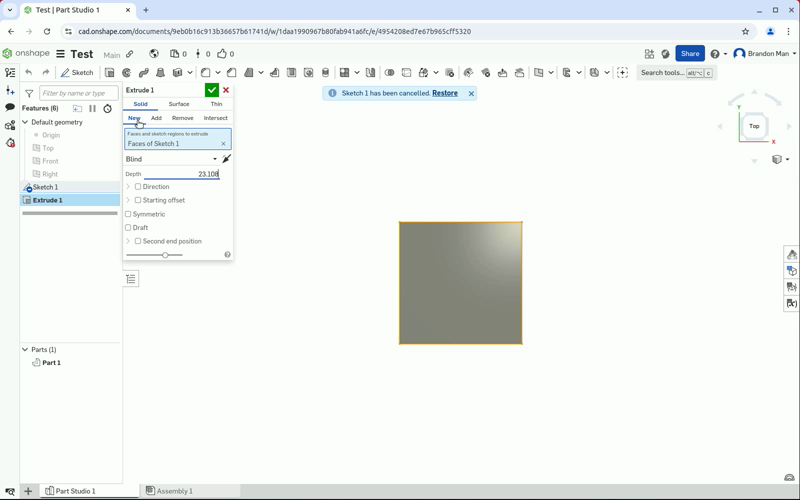
key(enter)
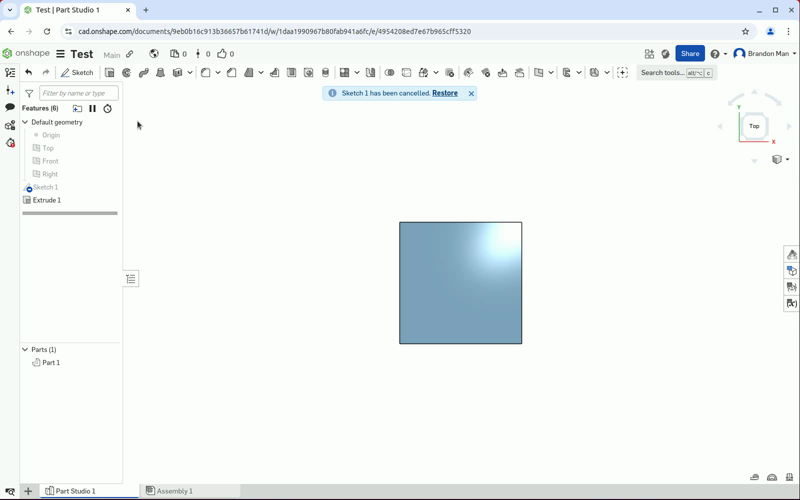
key(shift+h)
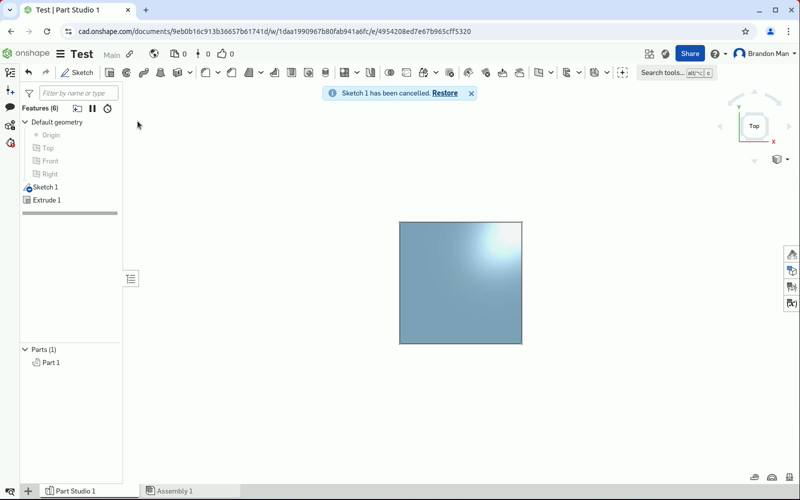
key(shift+h)
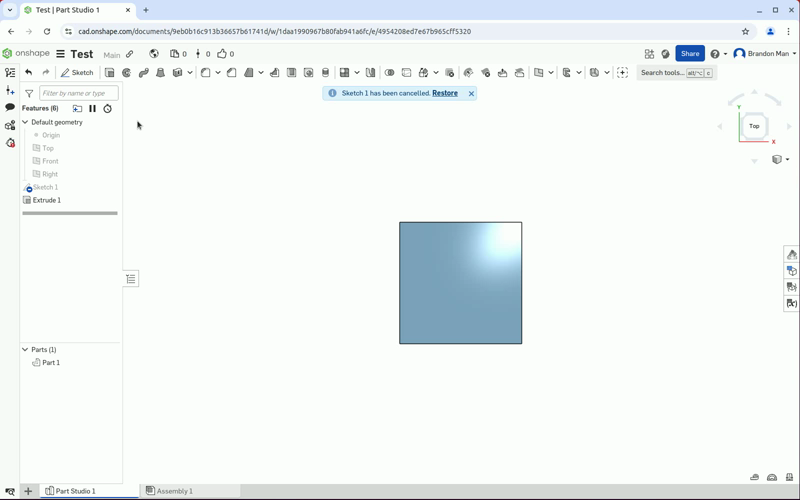
mouse_move(73, 189)
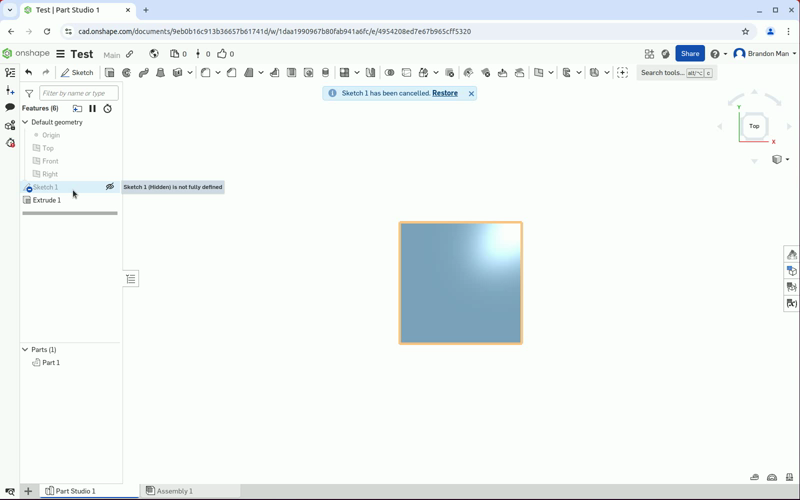
click(73, 189)
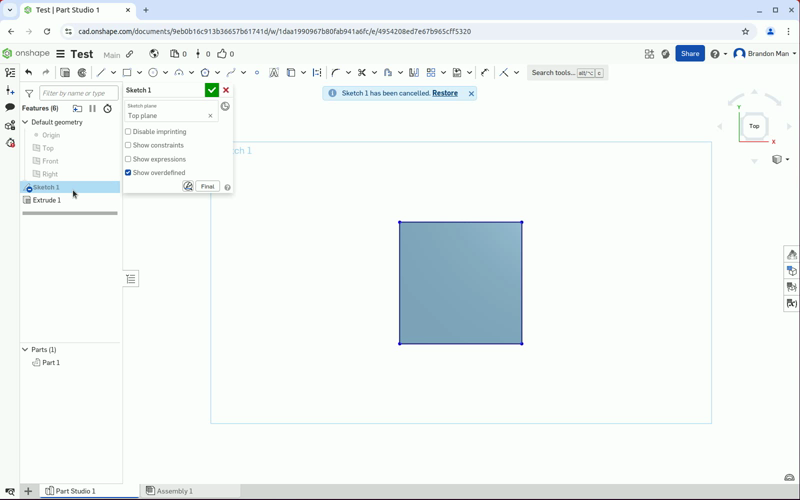
mouse_move(229, 92)
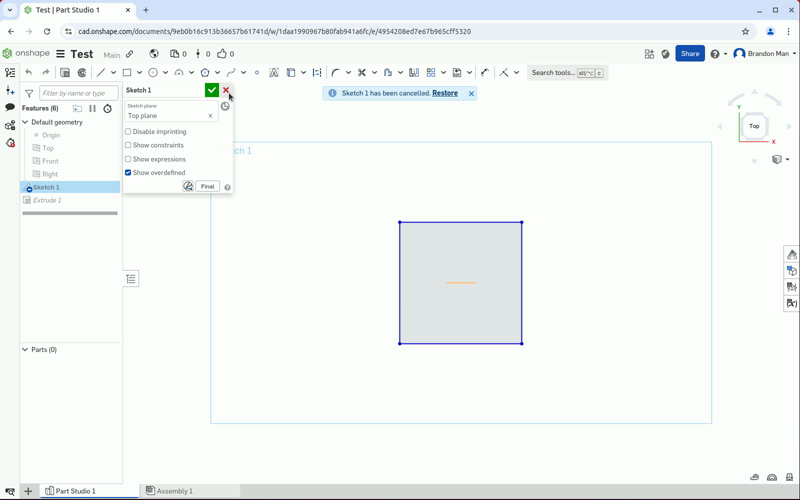
click(229, 92)
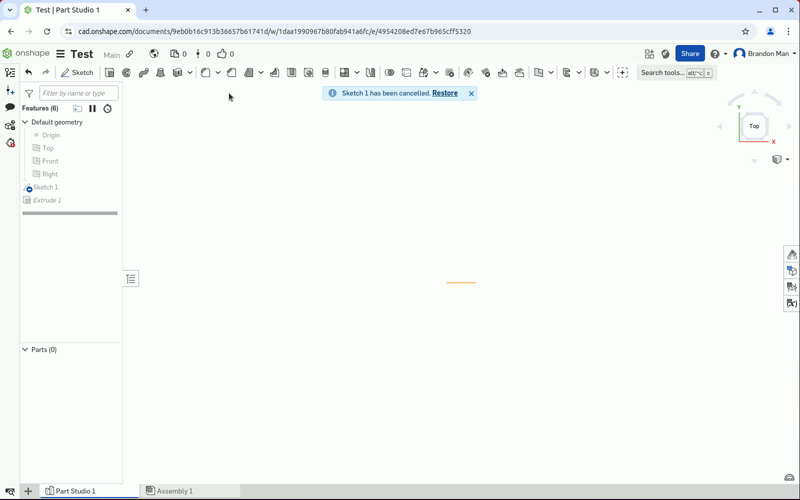
mouse_move(73, 352)
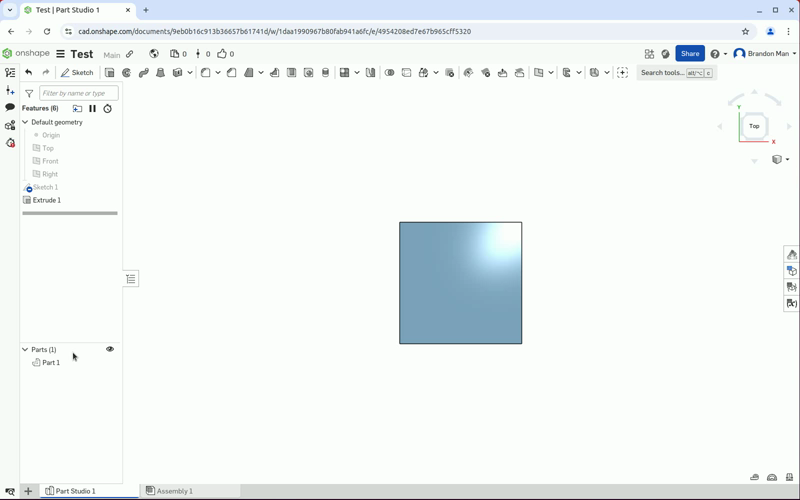
key(y)
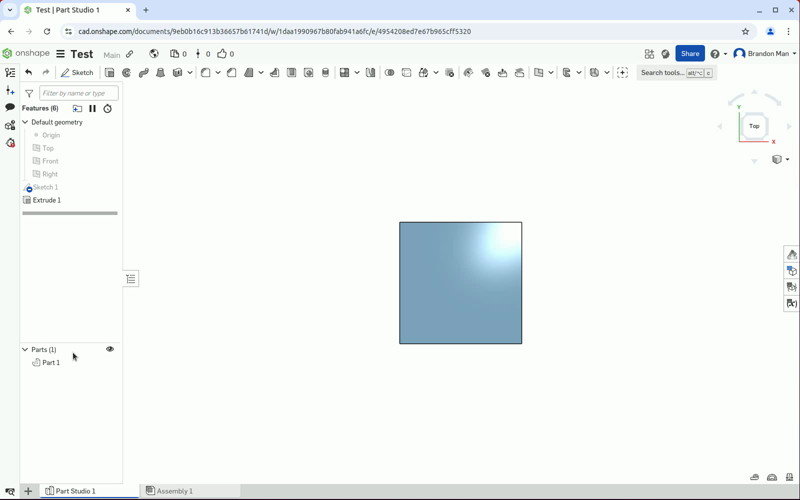
key(shift+p)
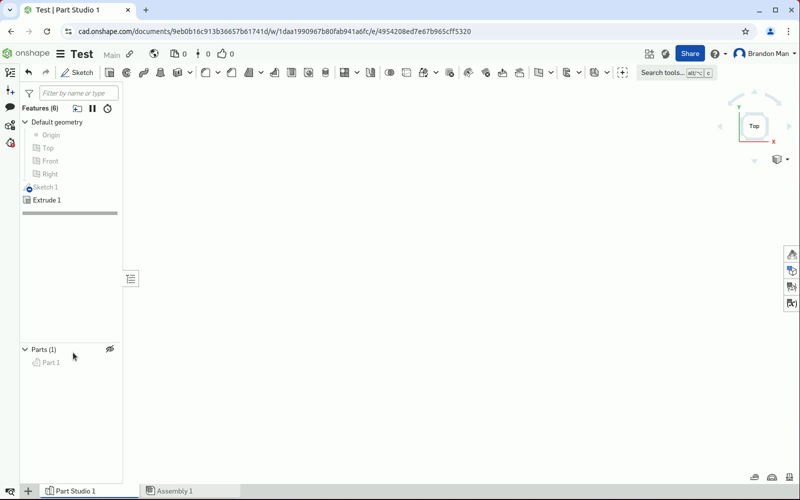
key(space)
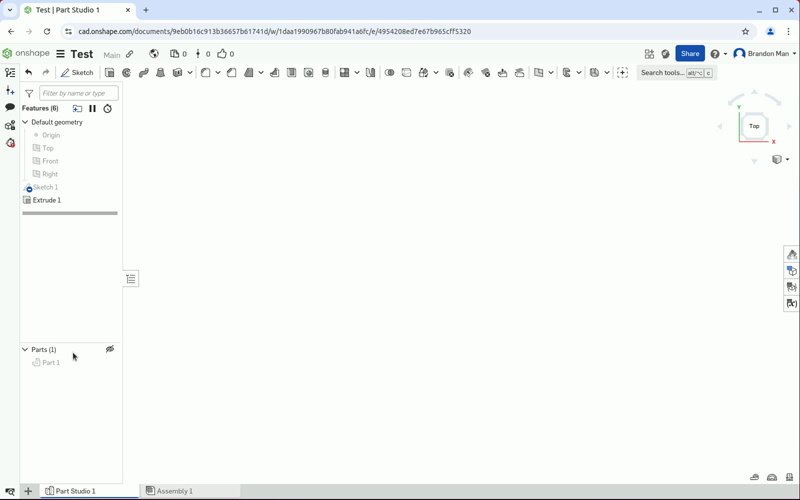
key_down(shift)
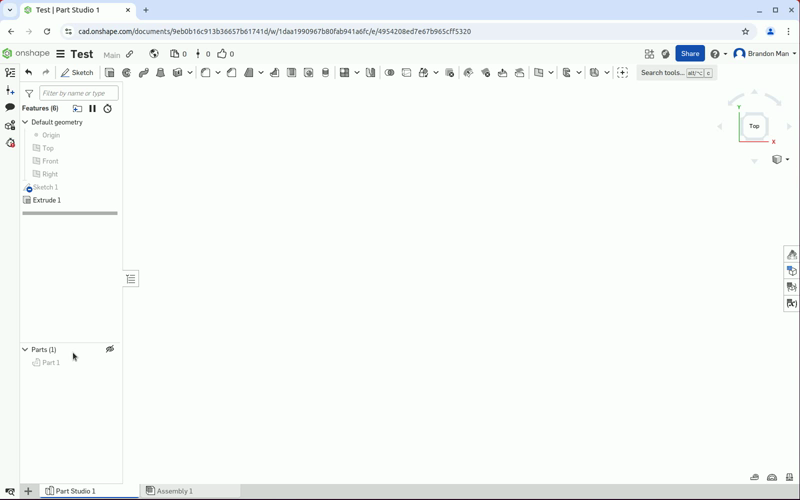
key(up)
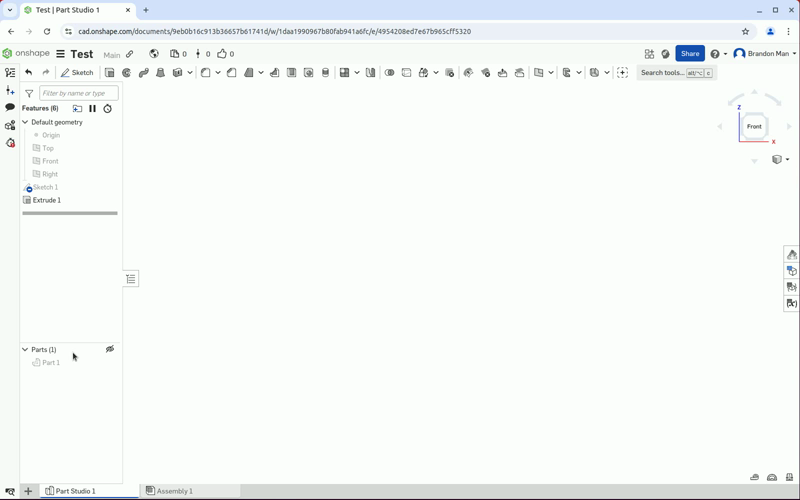
key_up(shift)
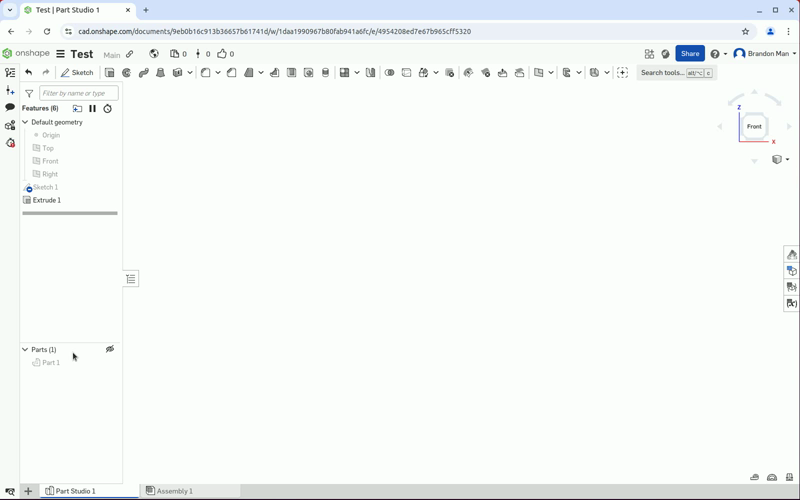
mouse_move(73, 352)
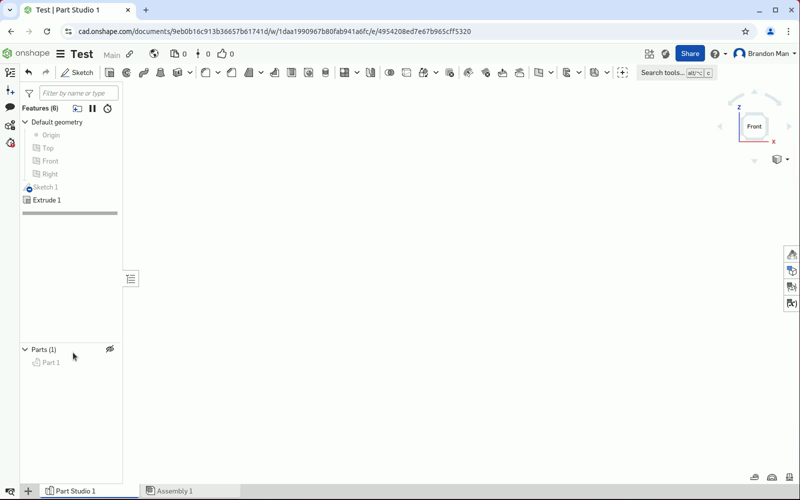
key(shift+y)
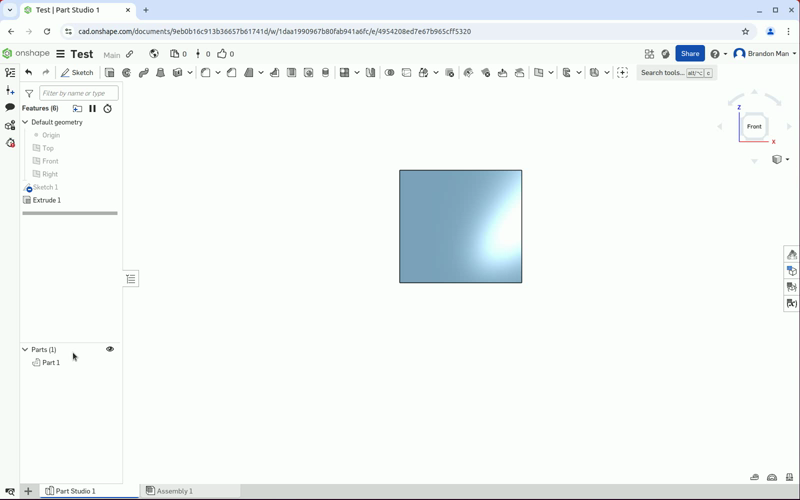
mouse_move(541, 75)
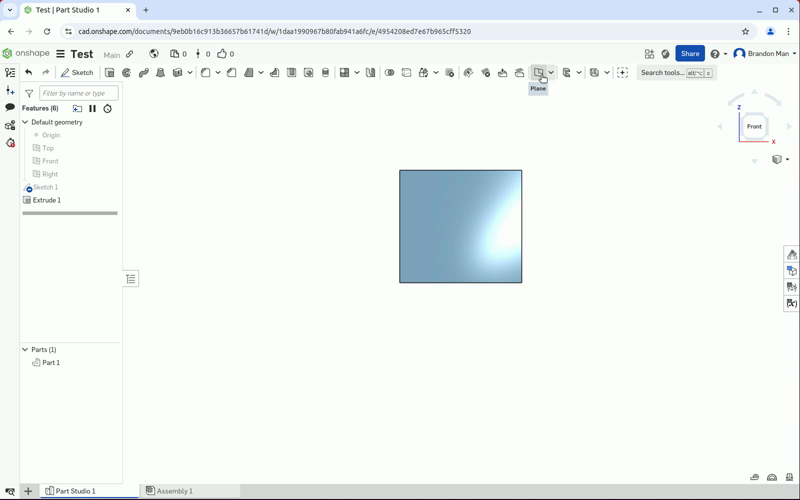
click(541, 75)
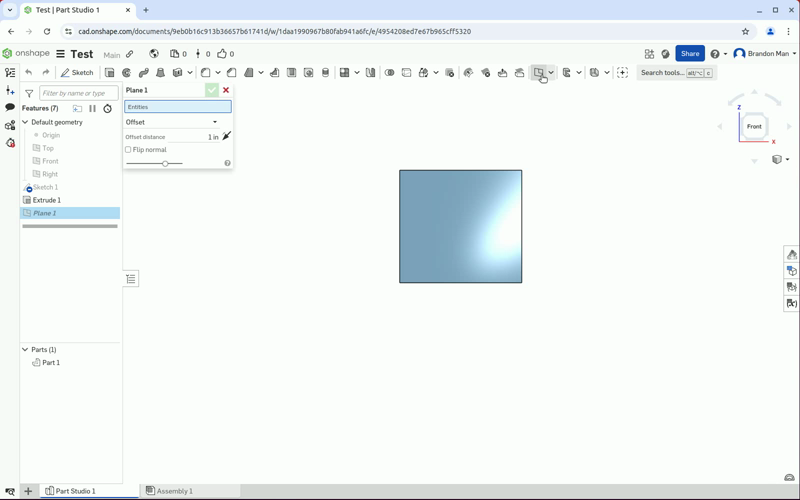
mouse_move(73, 163)
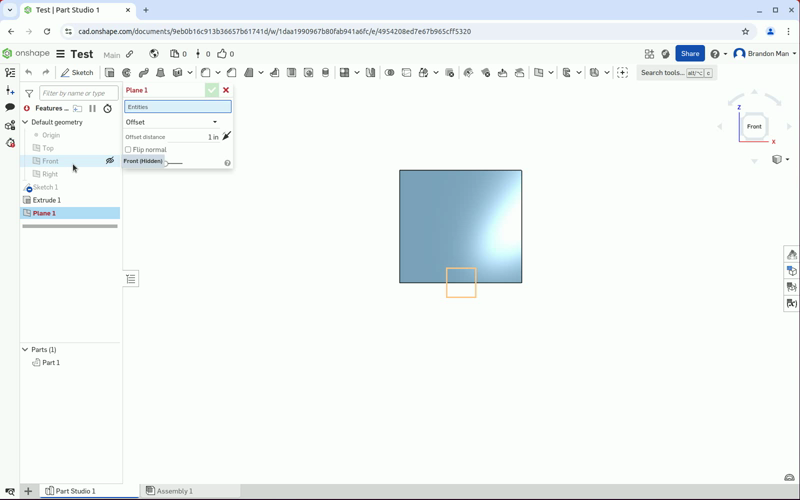
click(73, 163)
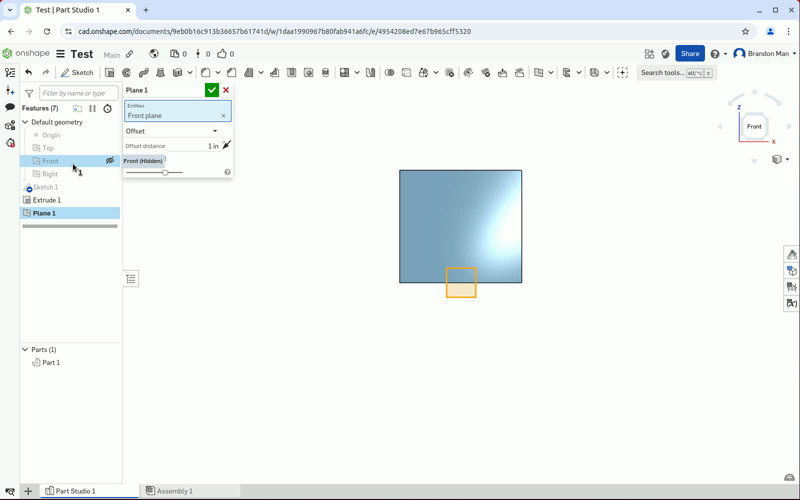
key(tab, 2)
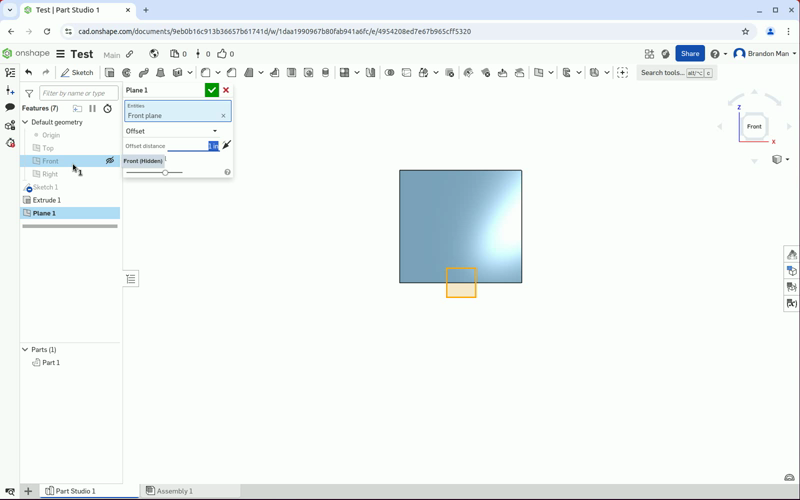
text(12.509)
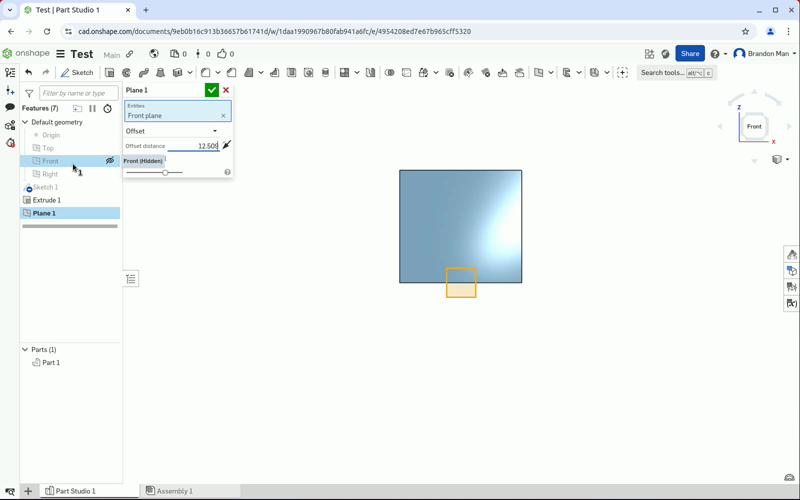
key(enter, 2)
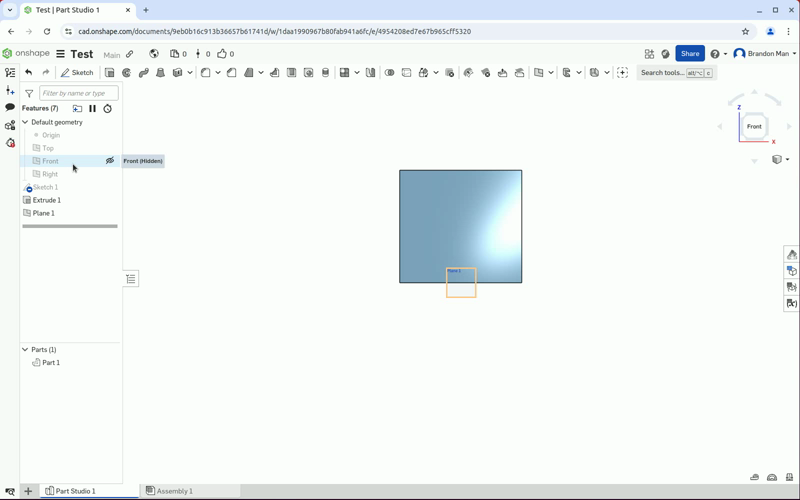
key(shift+s)
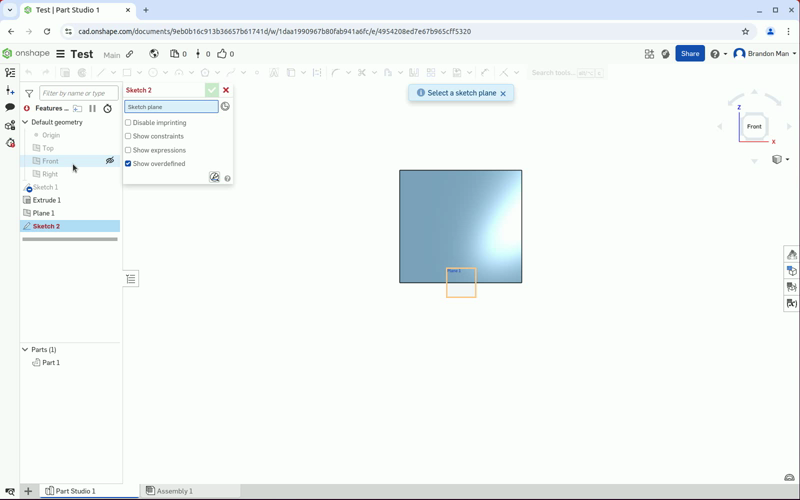
mouse_move(73, 215)
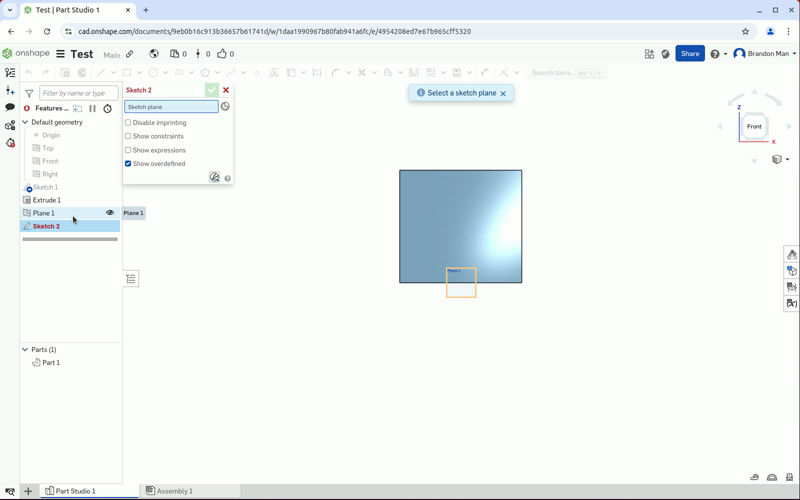
click(73, 215)
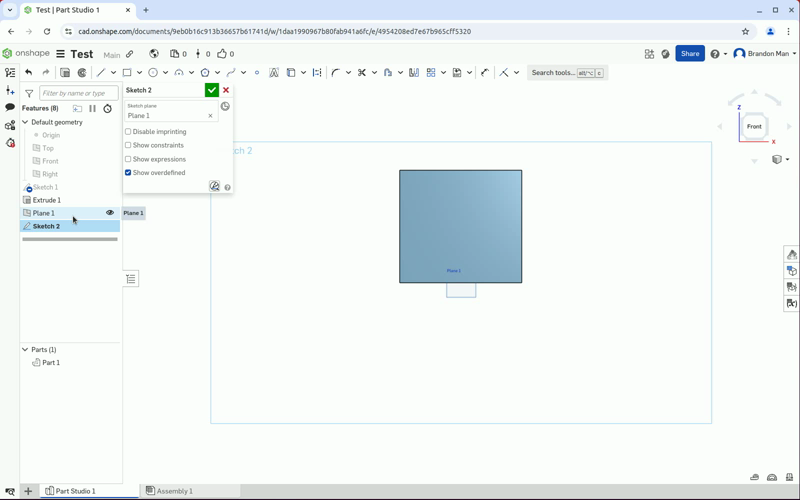
mouse_move(73, 352)
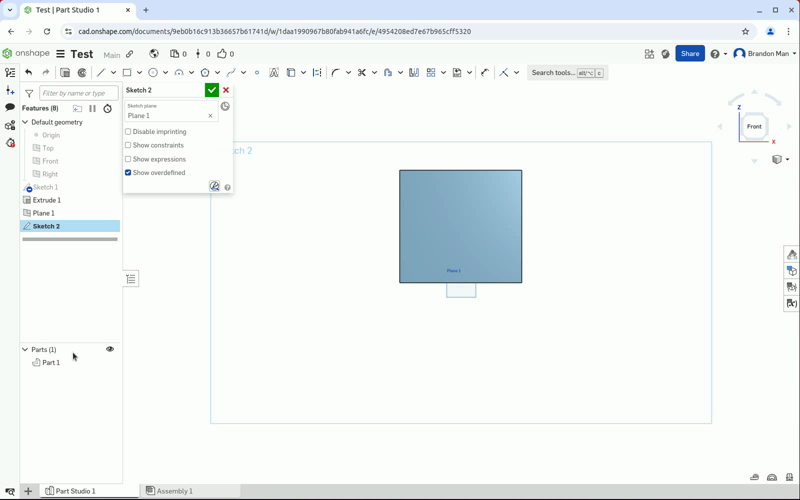
key(y)
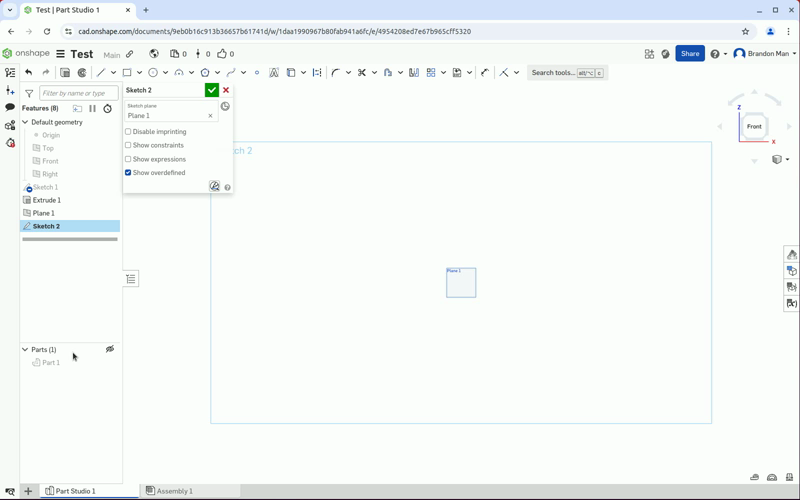
key(l)
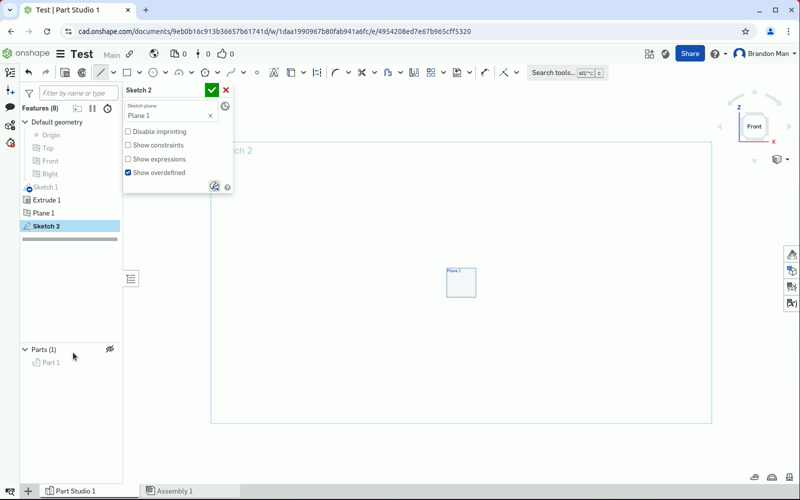
key_down(shift)
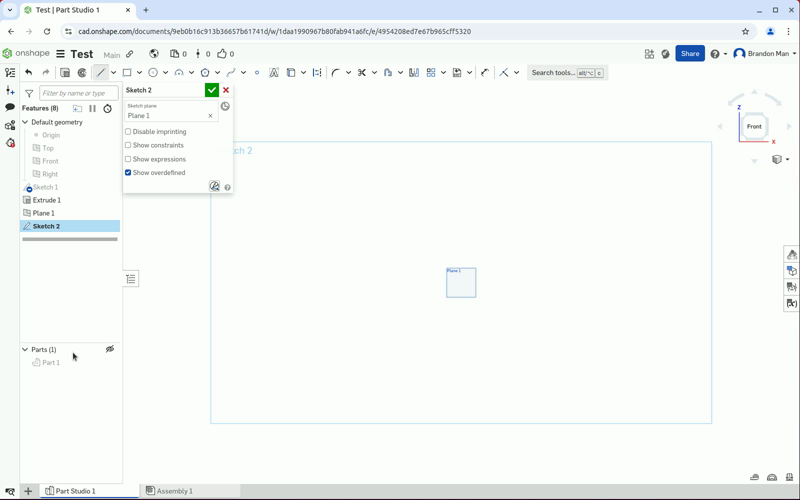
mouse_move(405, 276)
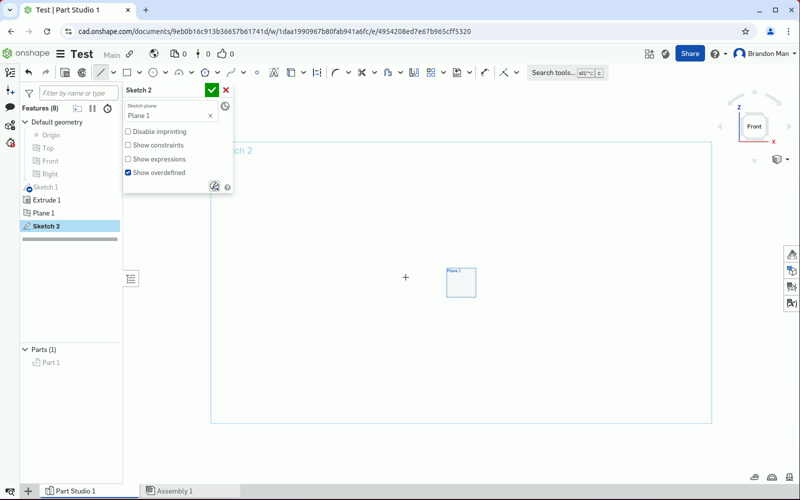
click(405, 276)
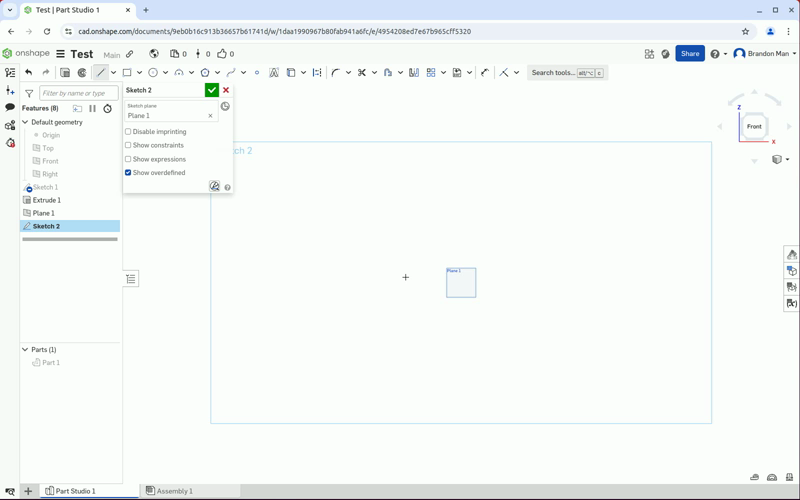
key_up(shift)
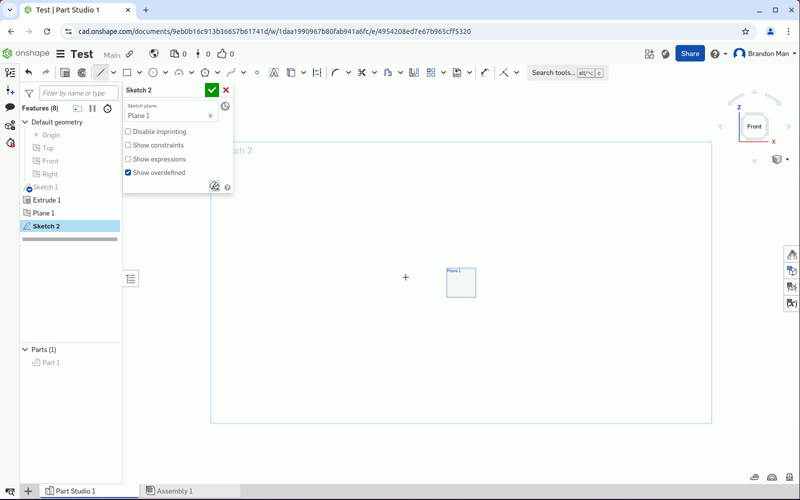
key_down(shift)
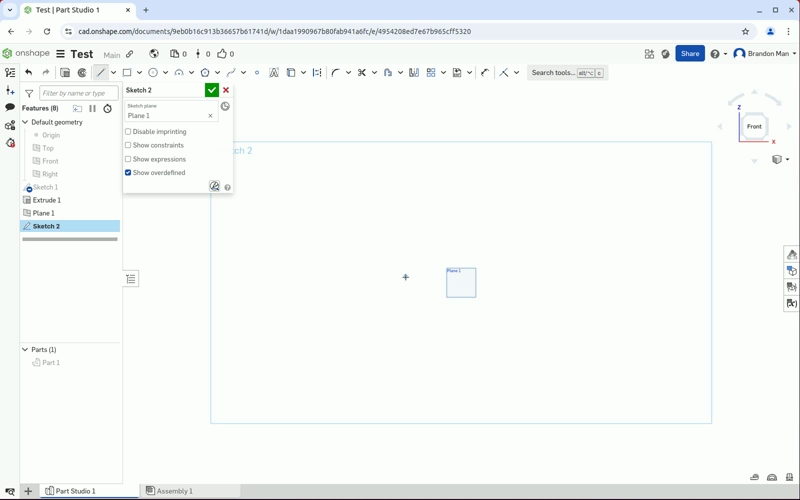
mouse_move(516, 277)
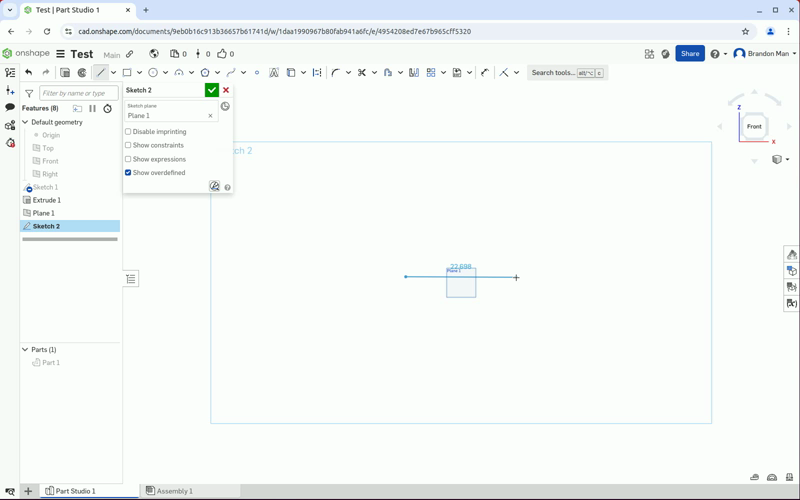
click(516, 277)
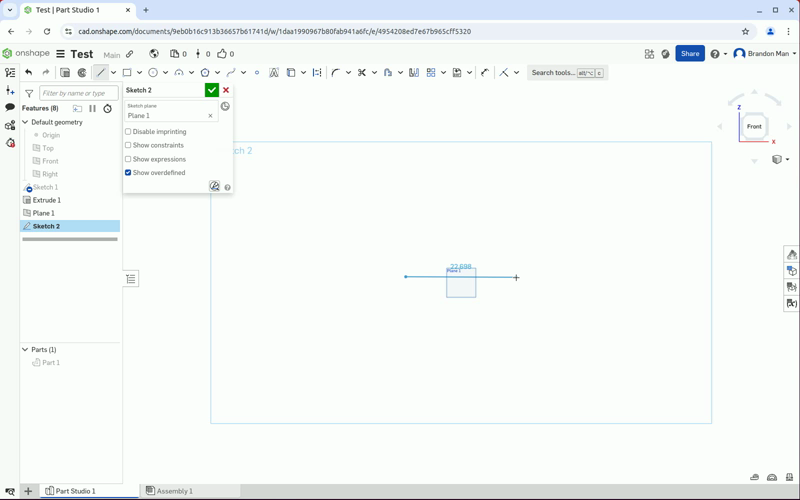
key_up(shift)
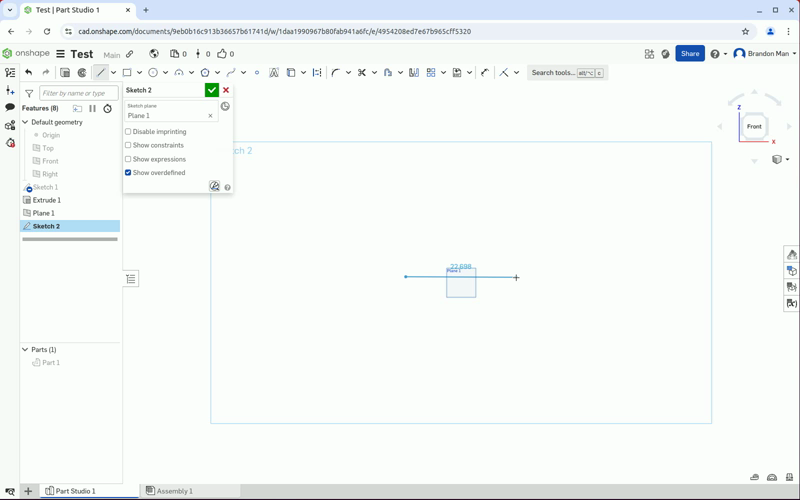
key_down(shift)
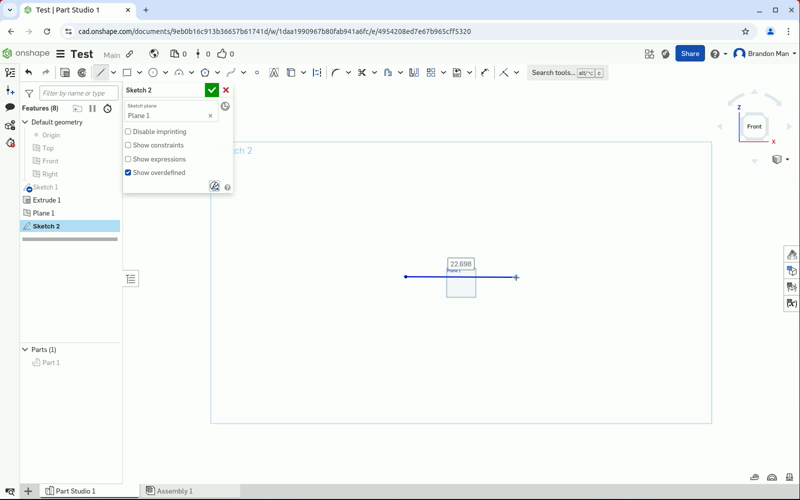
mouse_move(516, 176)
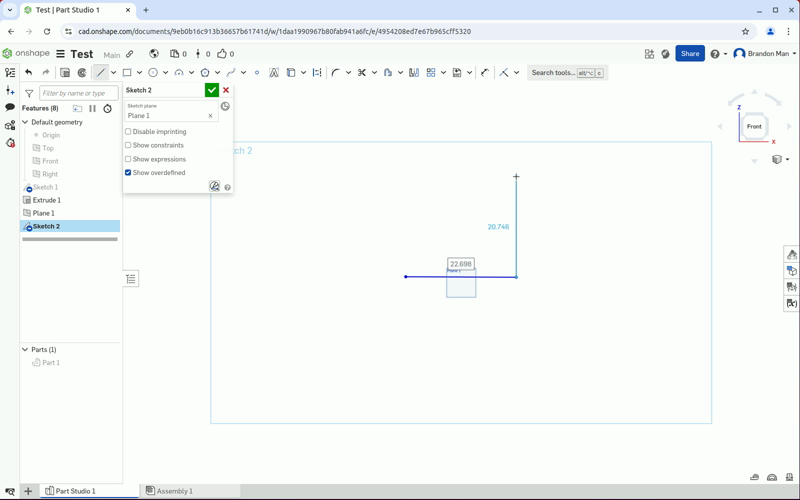
click(516, 176)
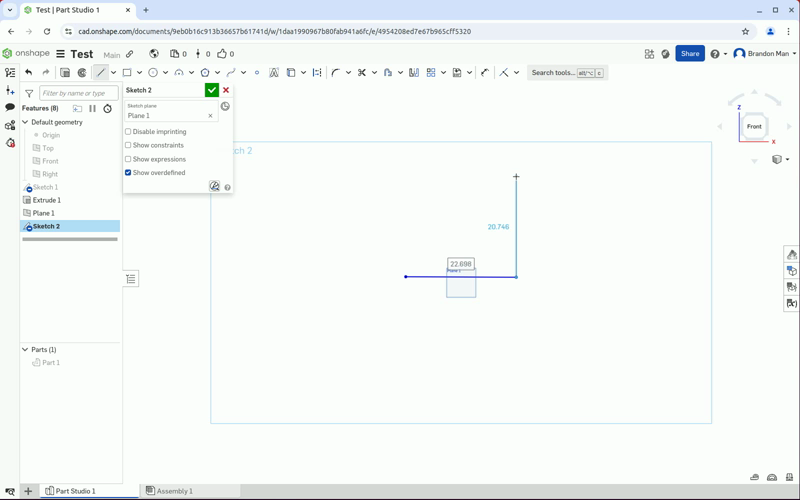
key_up(shift)
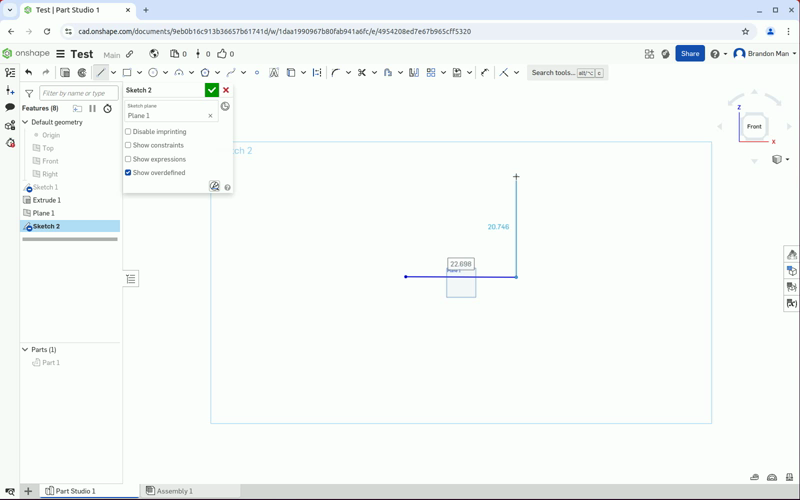
key_down(shift)
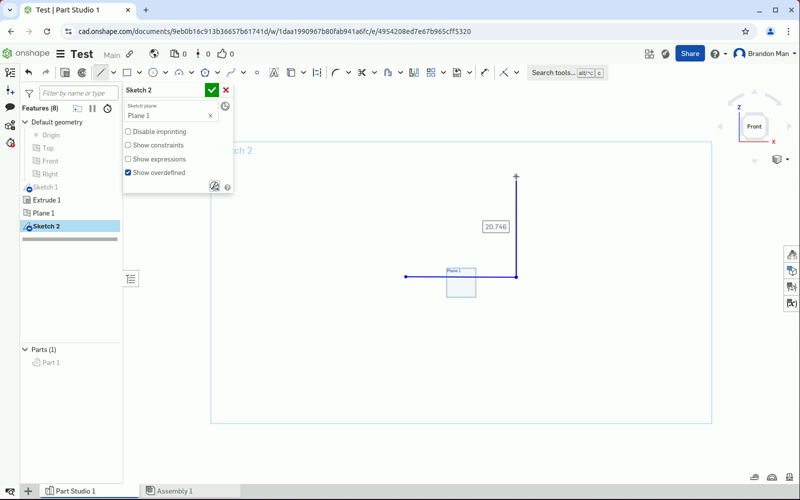
mouse_move(405, 176)
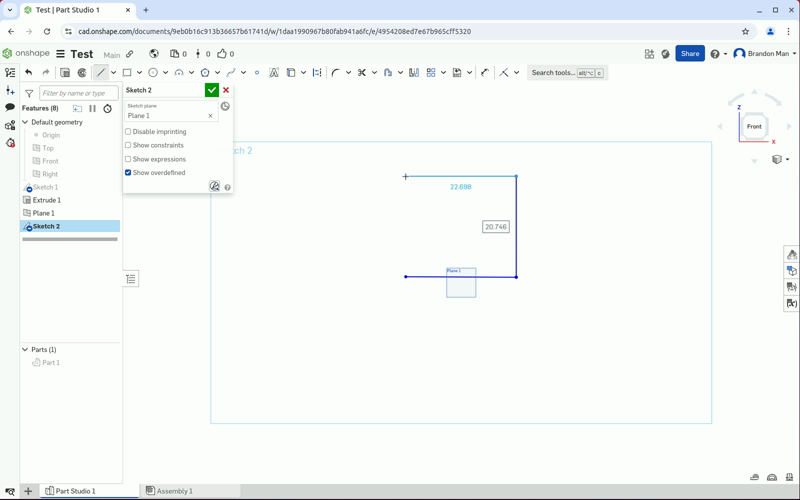
click(405, 176)
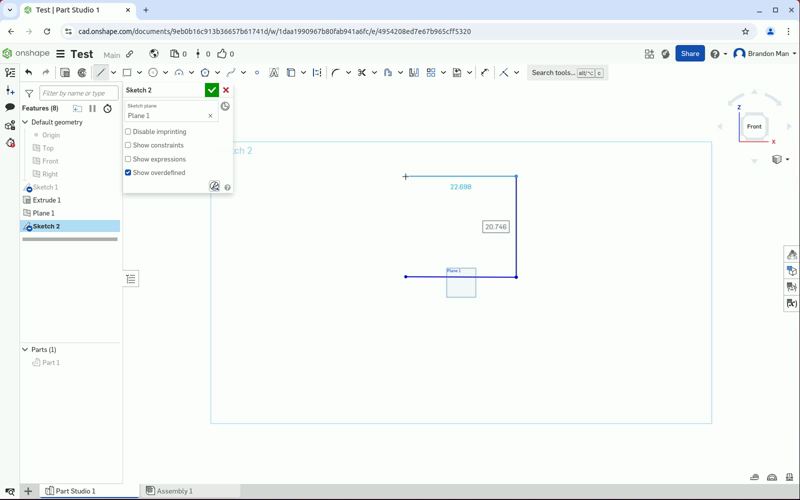
key_up(shift)
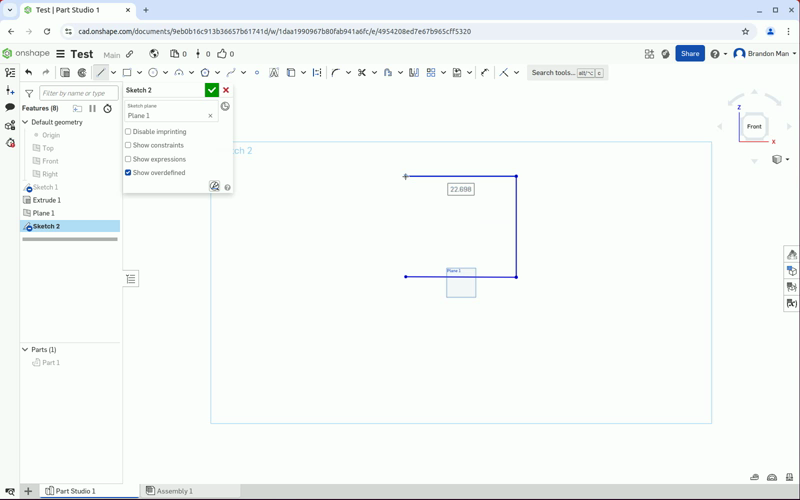
key_down(shift)
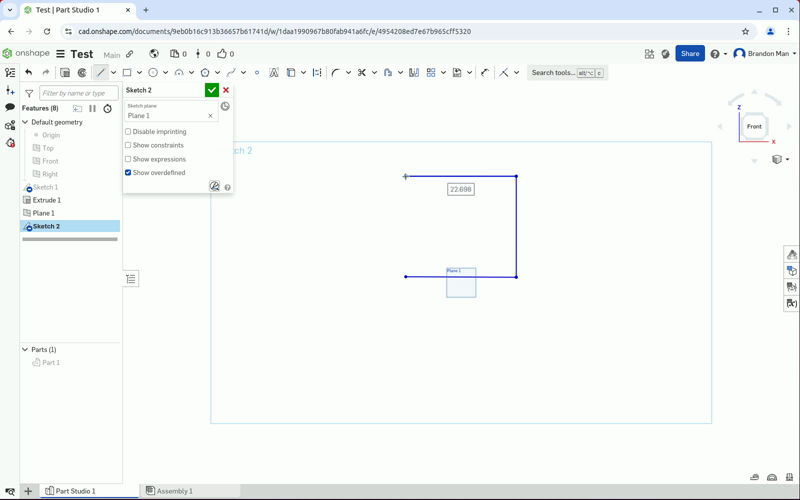
mouse_move(405, 276)
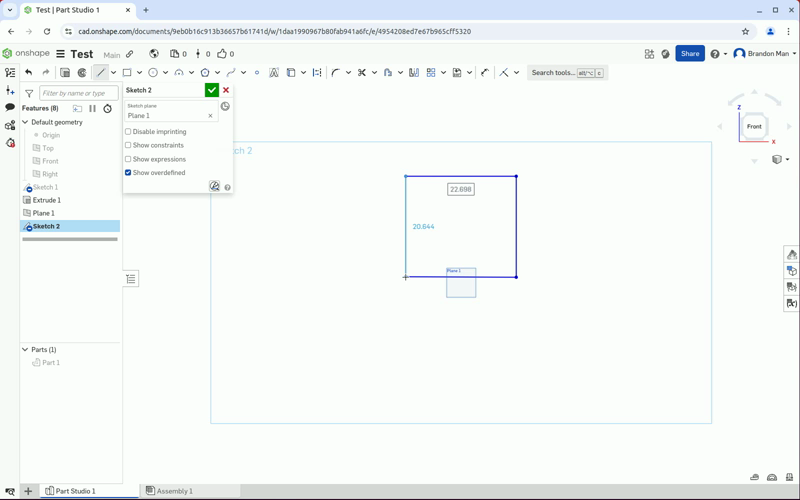
key_up(shift)
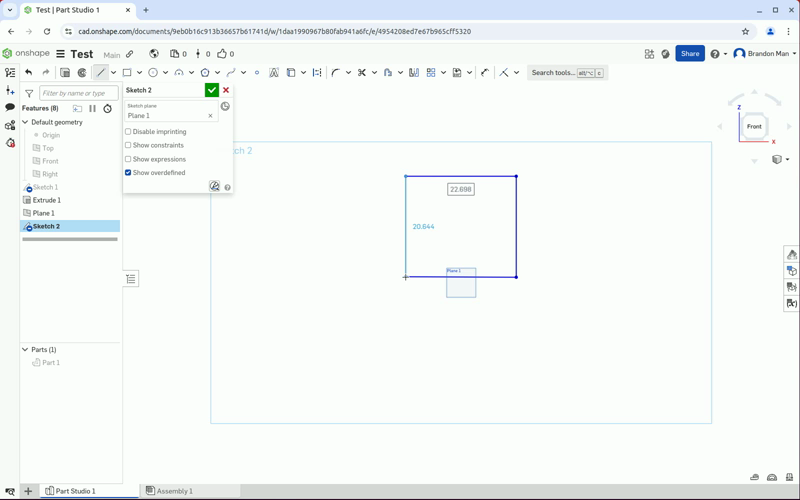
click(405, 276)
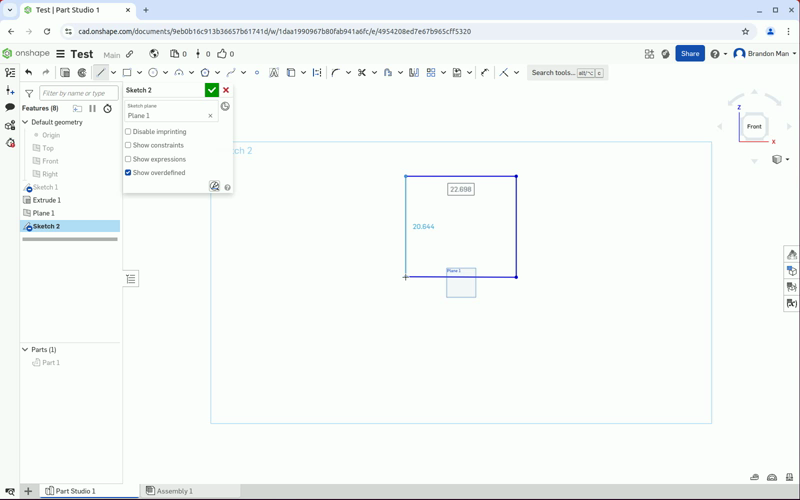
key(esc)
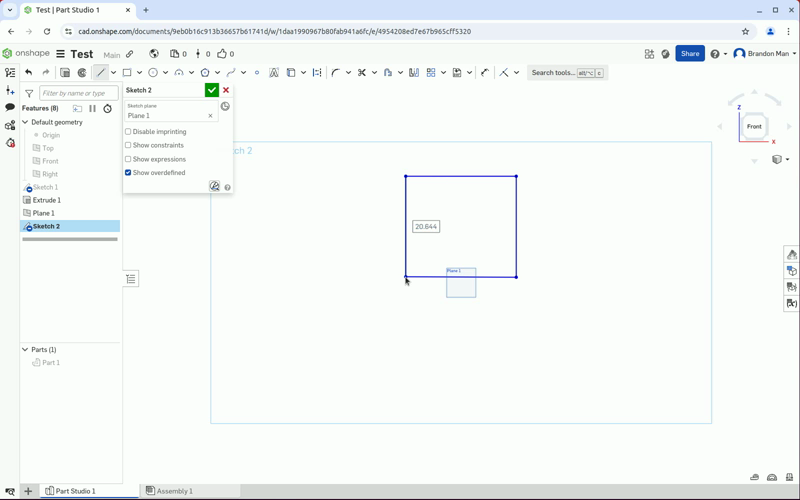
mouse_move(506, 199)
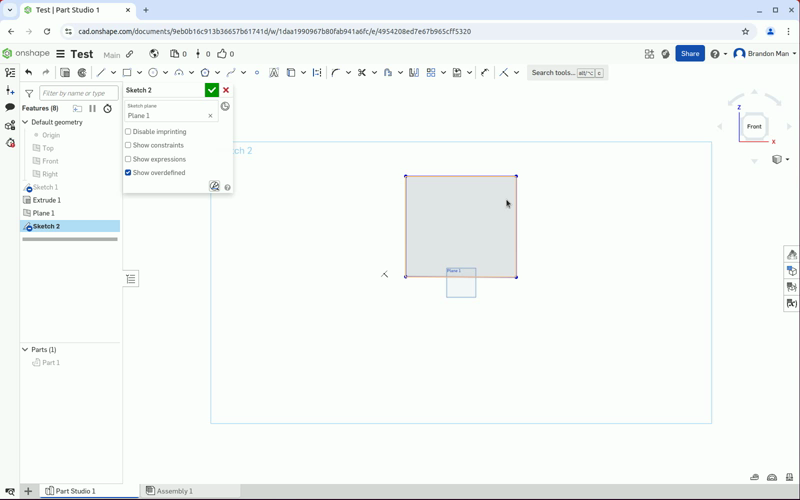
click(506, 199)
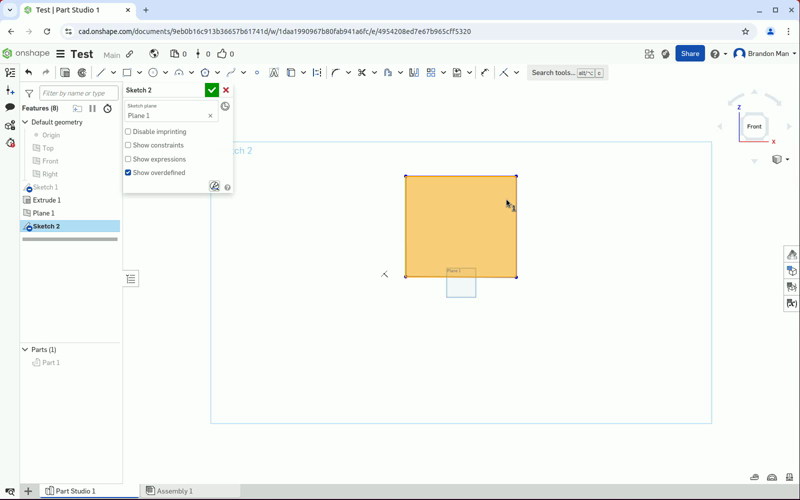
mouse_move(73, 352)
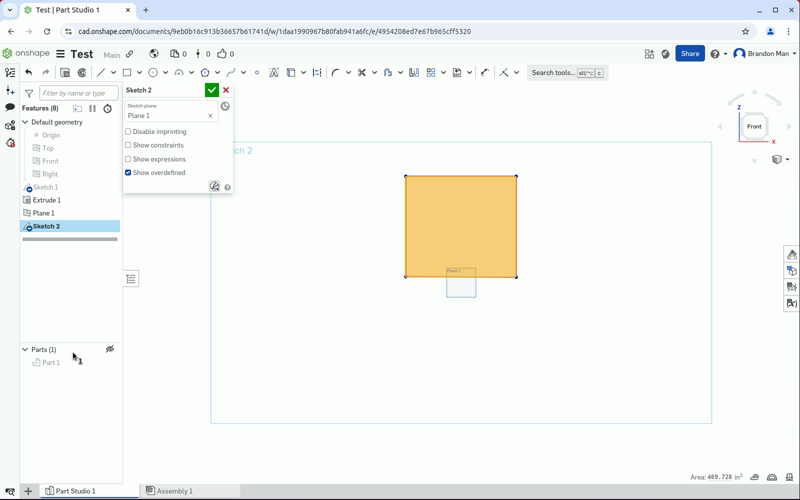
key(shift+y)
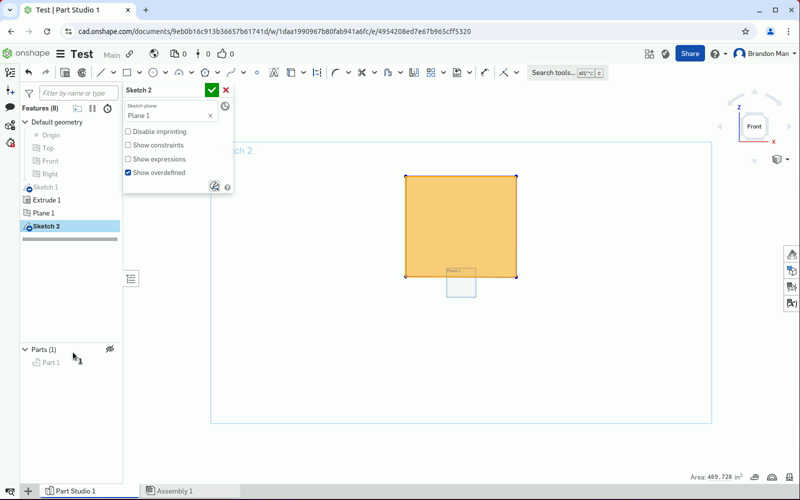
key(shift+e)
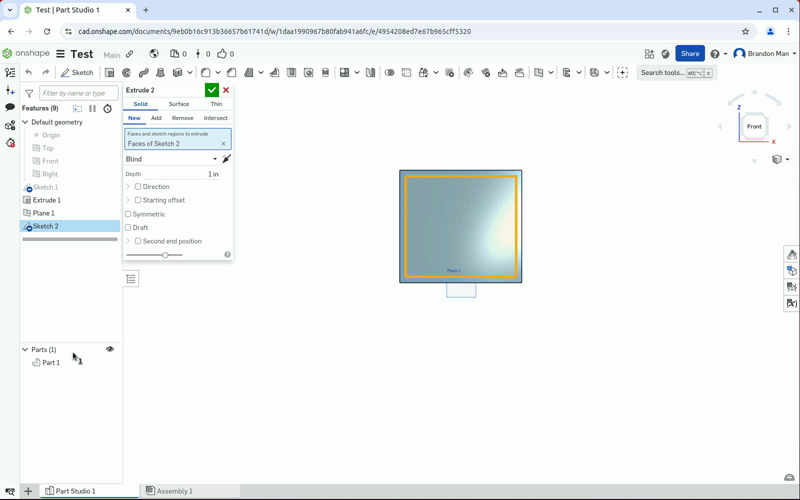
mouse_move(143, 106)
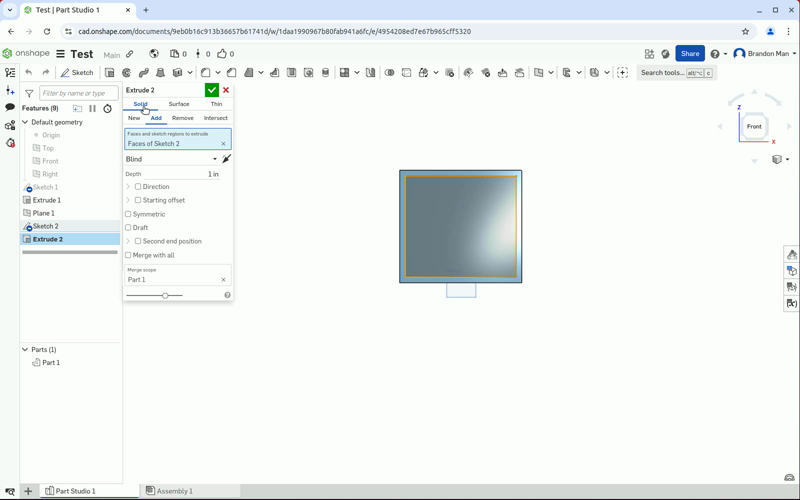
click(143, 106)
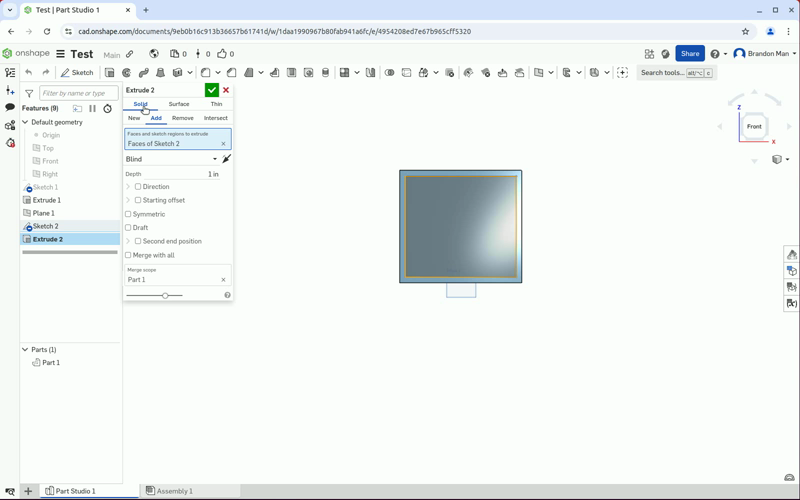
mouse_move(186, 120)
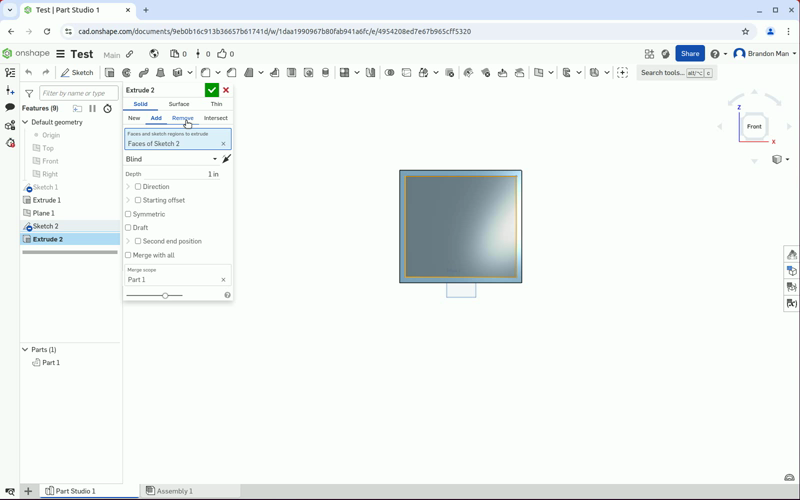
click(186, 120)
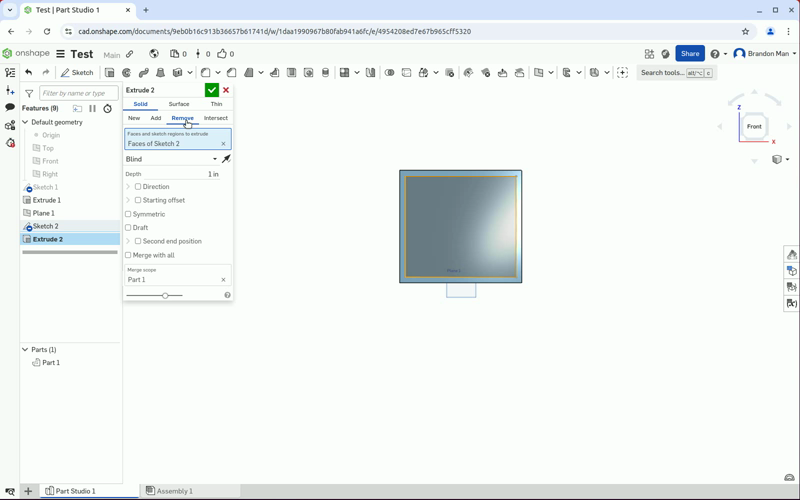
key(tab, 4)
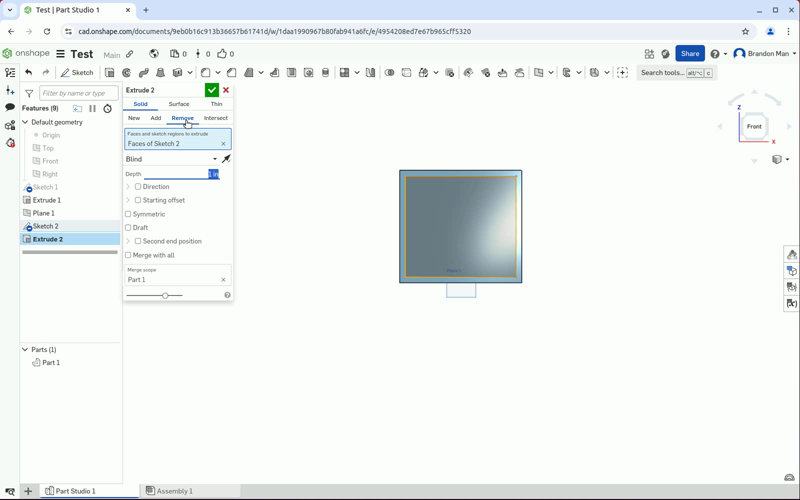
text(20.942)
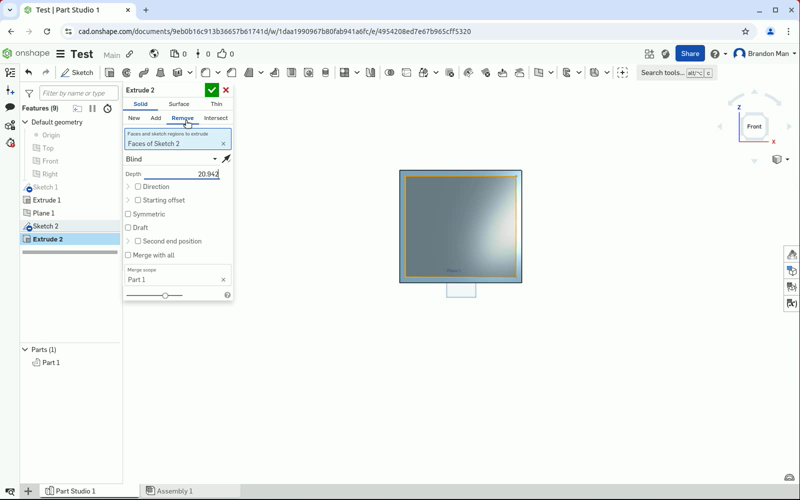
key(tab, 6)
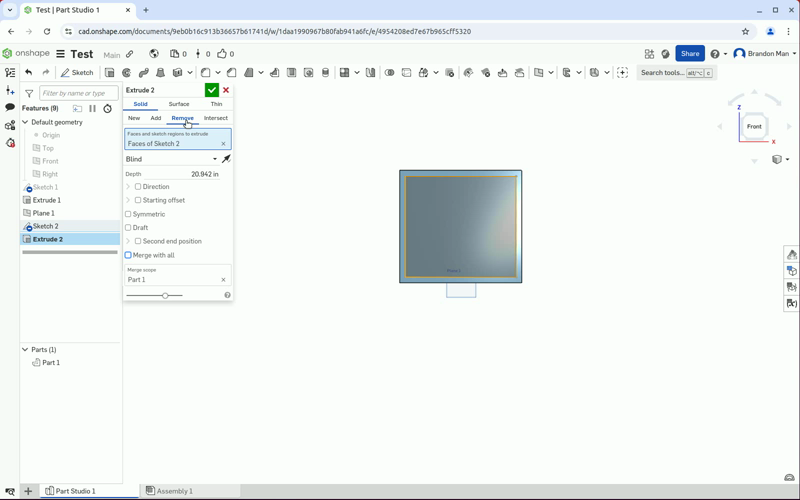
key(space)
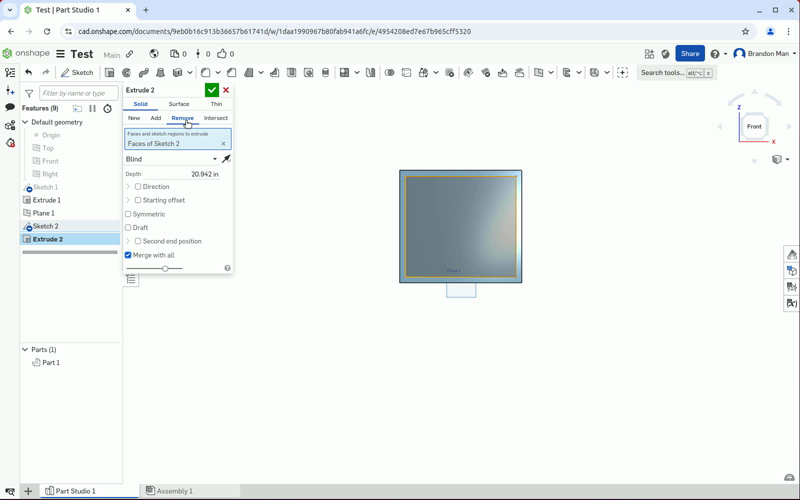
key(enter)
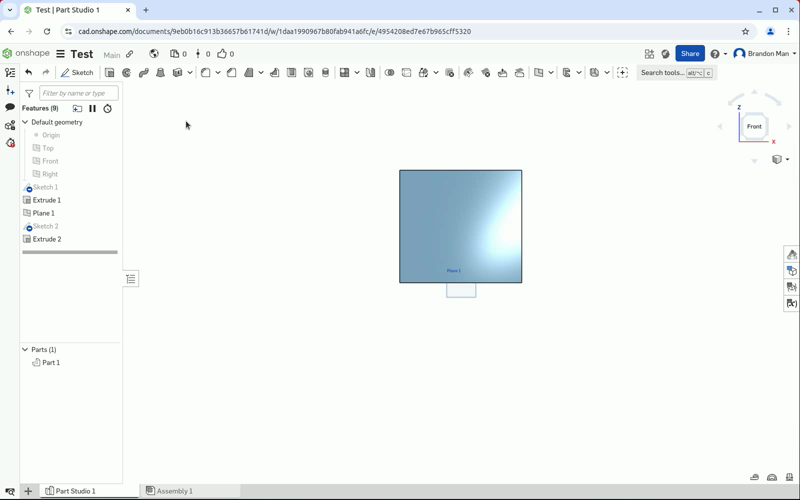
key(shift+h)
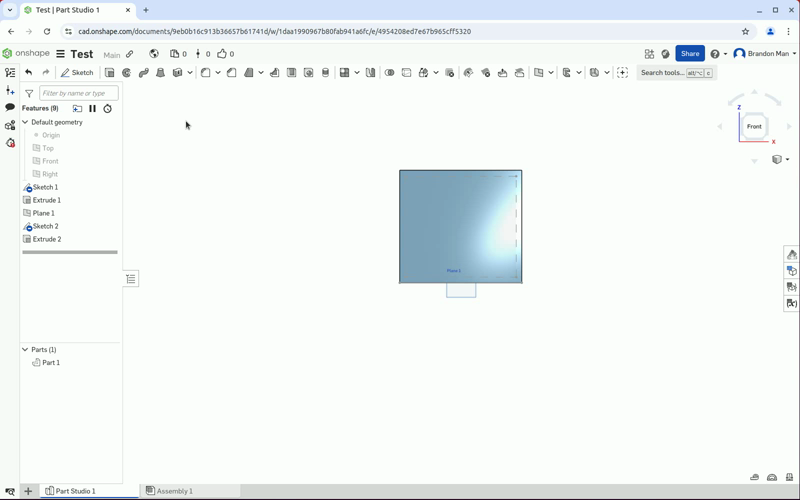
key(shift+h)
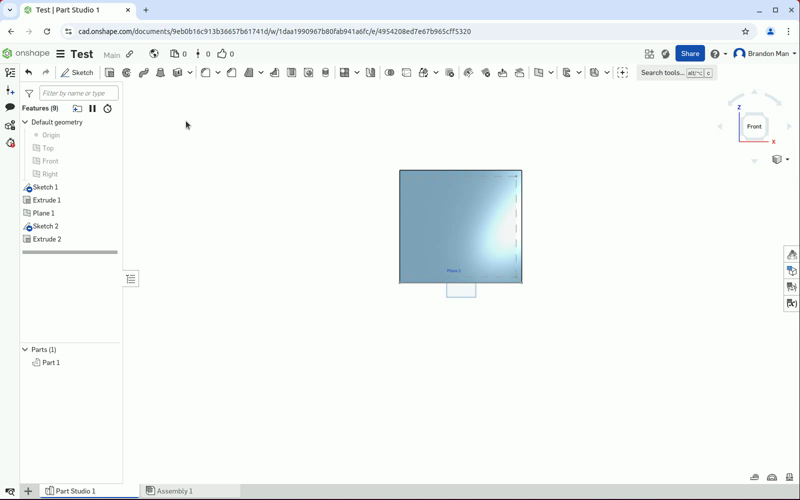
key(shift+7)
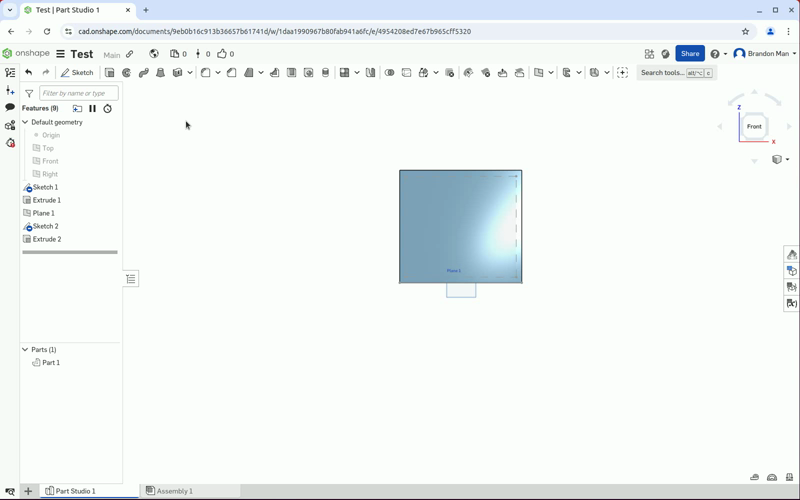
key(left, 2)
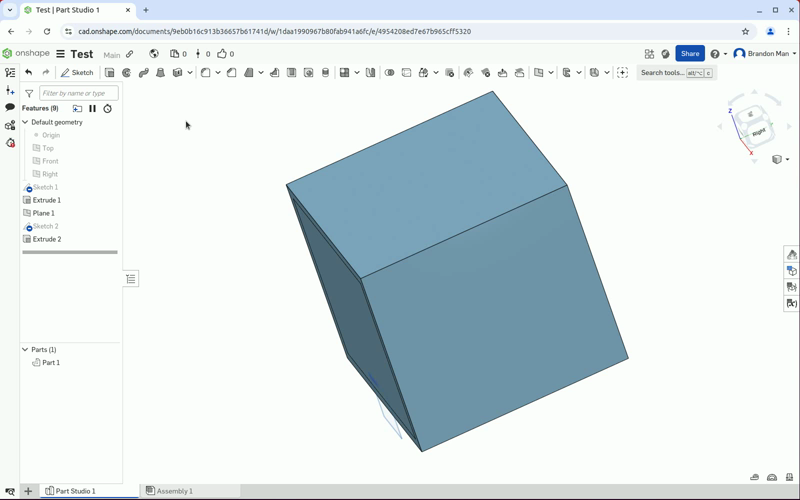
key(down, 2)
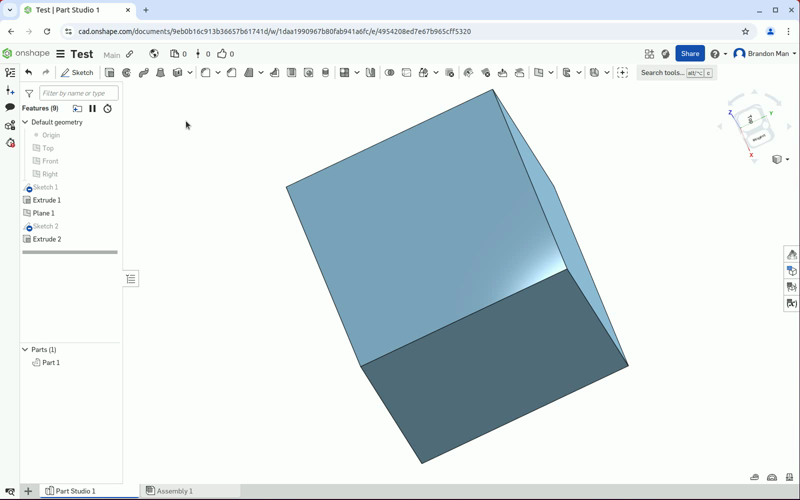
key(up, 2)
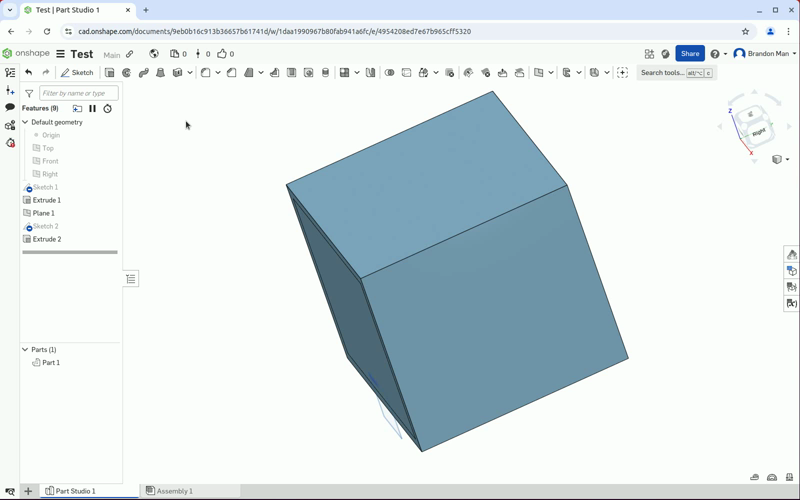
key(right, 2)
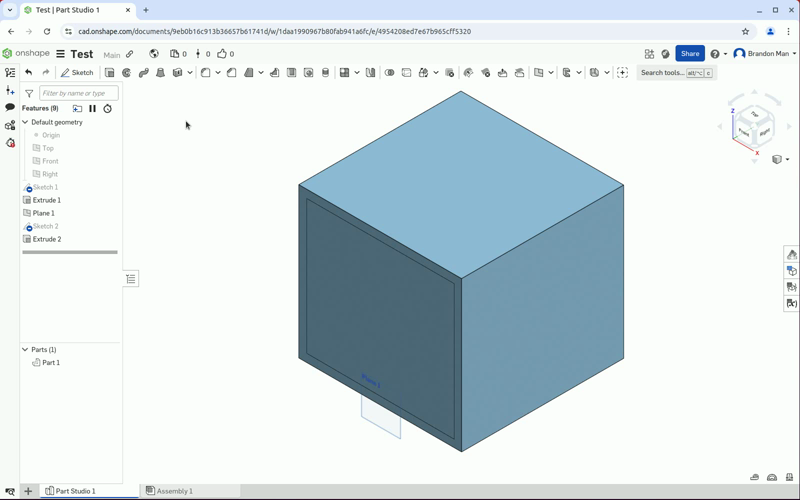
mouse_move(73, 189)
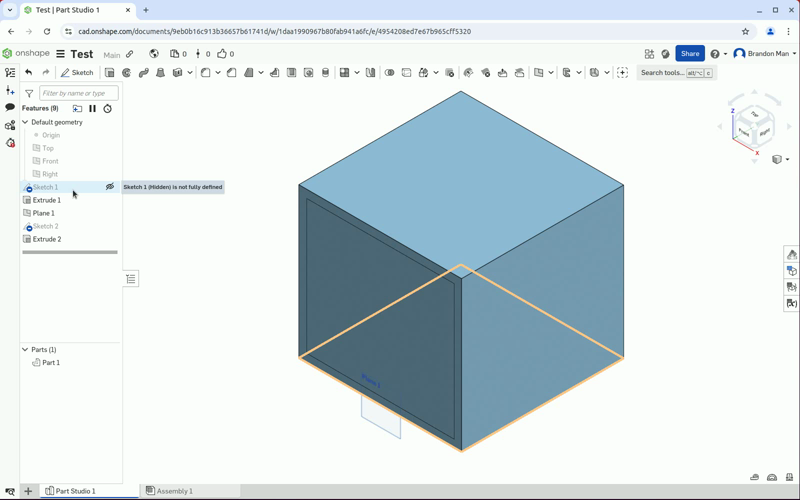
click(73, 189)